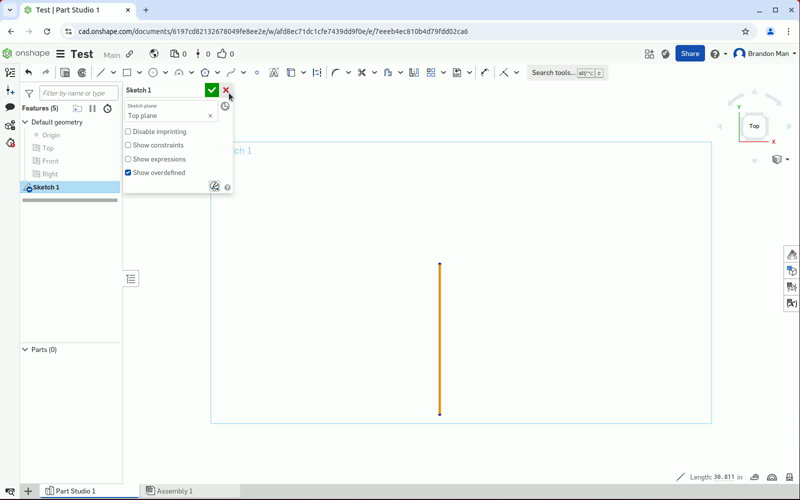
key(shift+h)
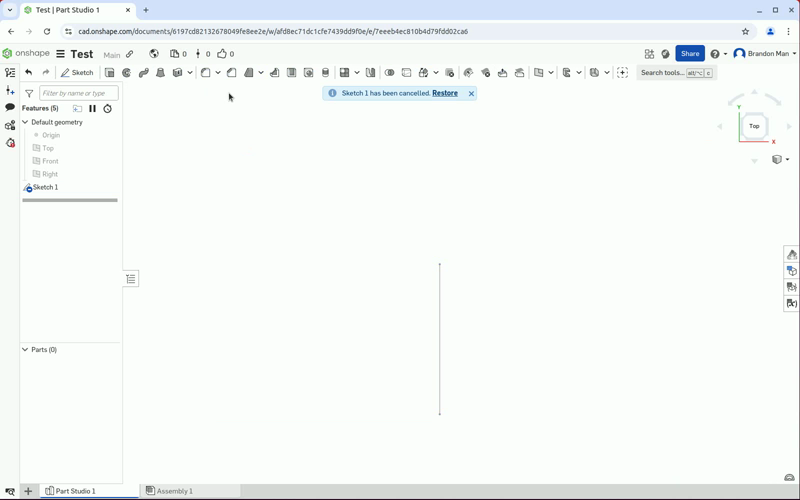
key(shift+s)
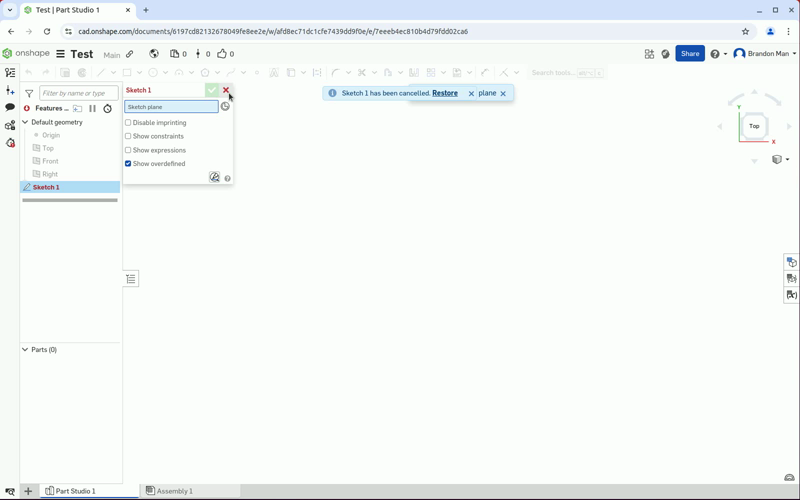
mouse_move(73, 150)
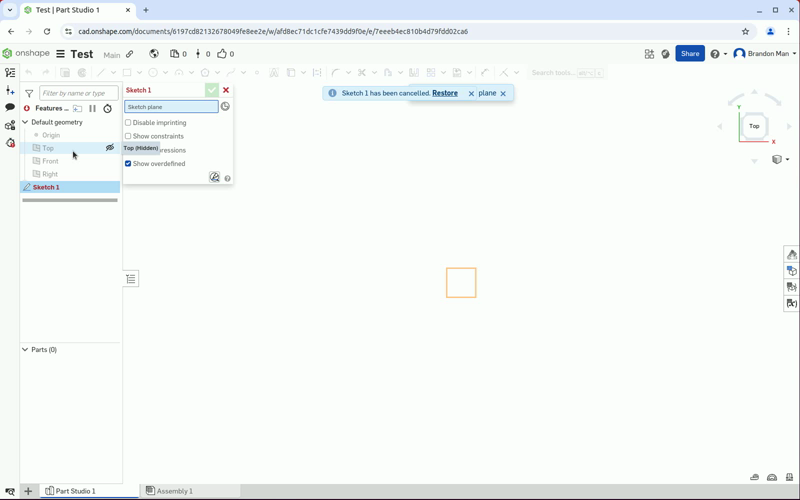
click(73, 150)
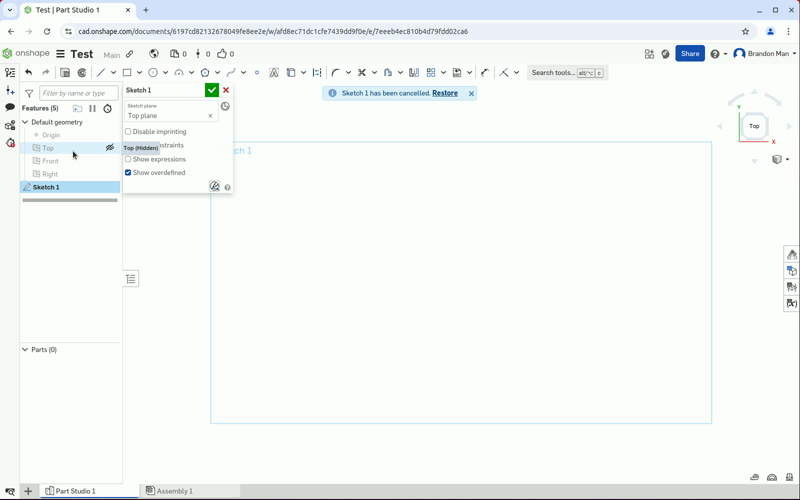
mouse_move(73, 352)
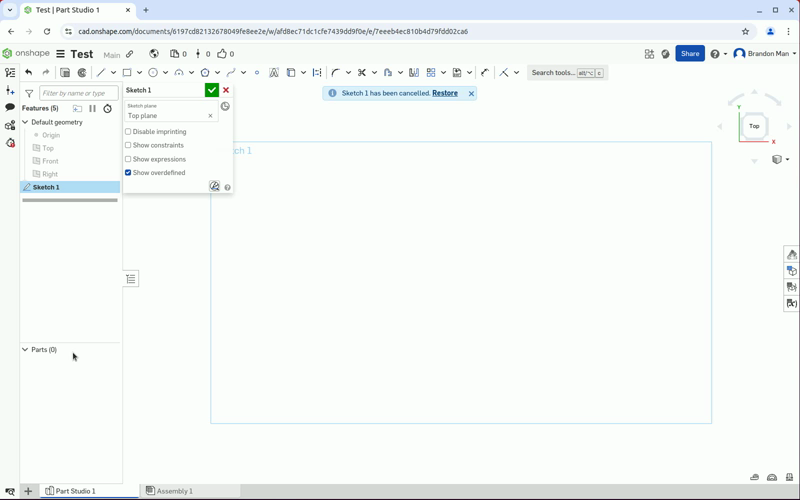
key(y)
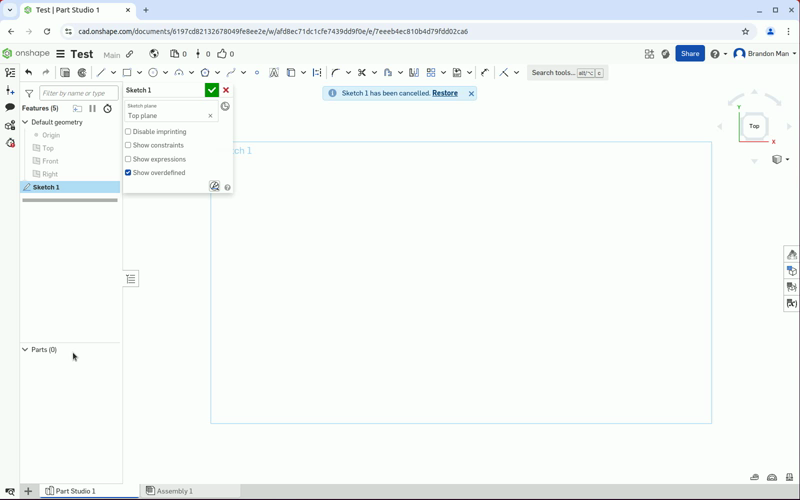
key(c)
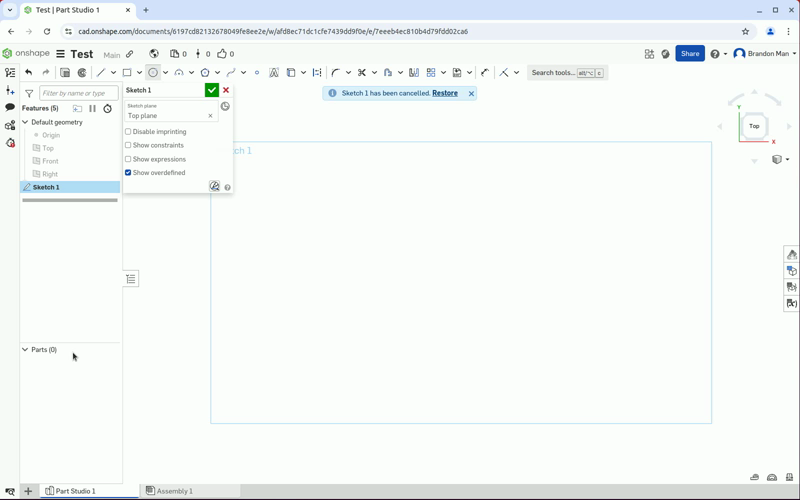
key_down(shift)
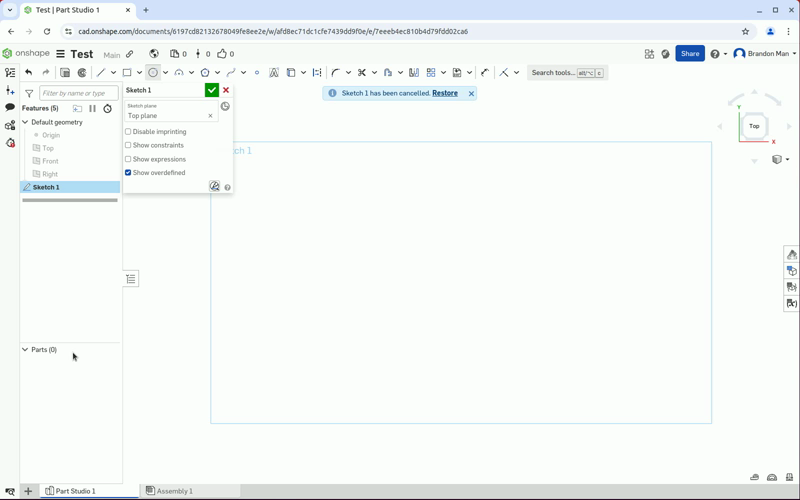
mouse_move(461, 282)
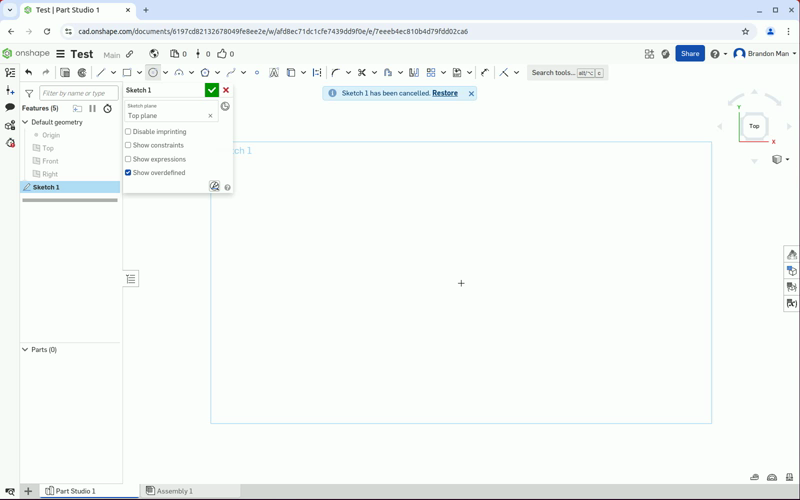
click(461, 282)
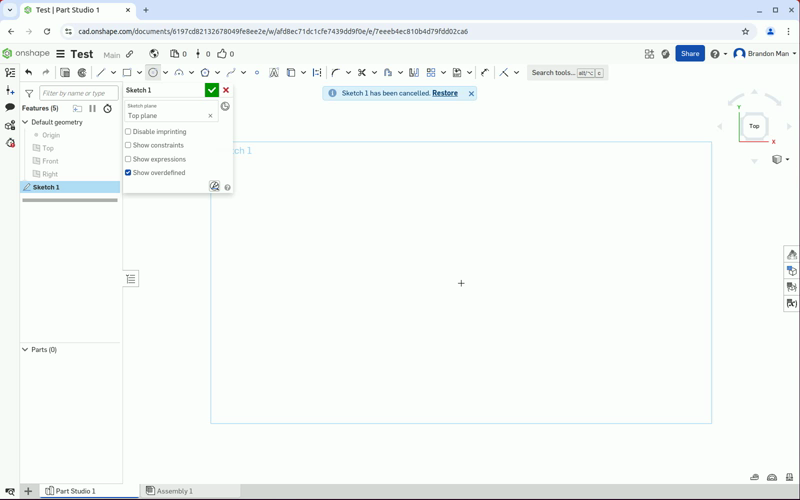
key_up(shift)
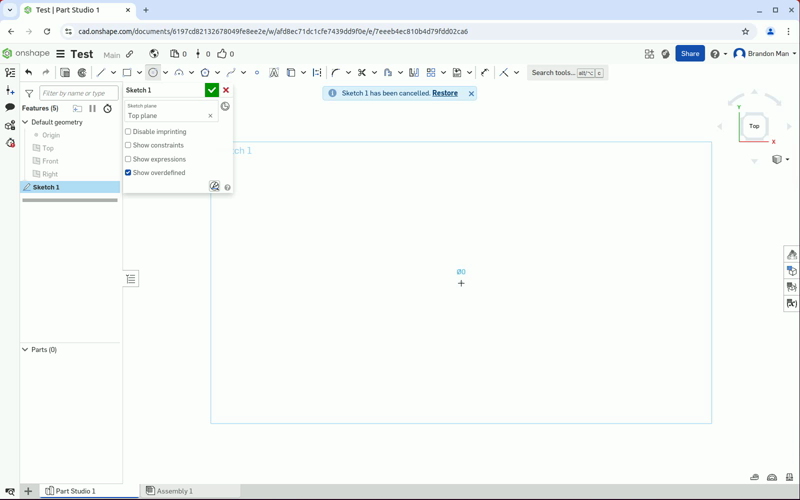
mouse_move(525, 282)
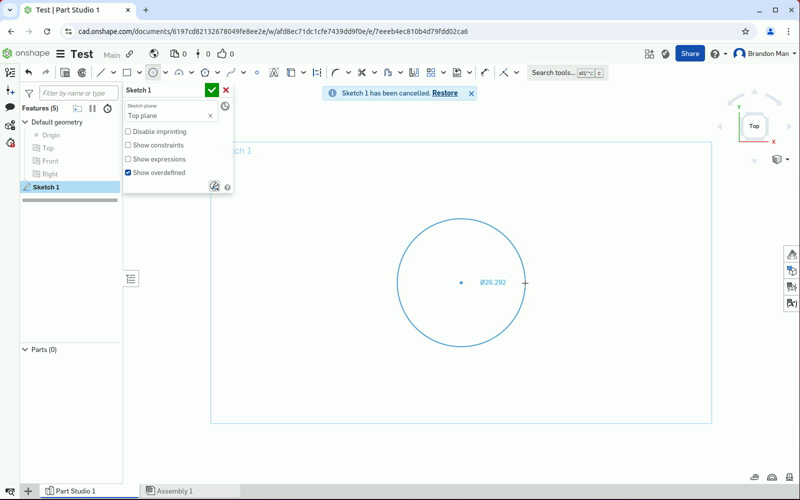
click(525, 282)
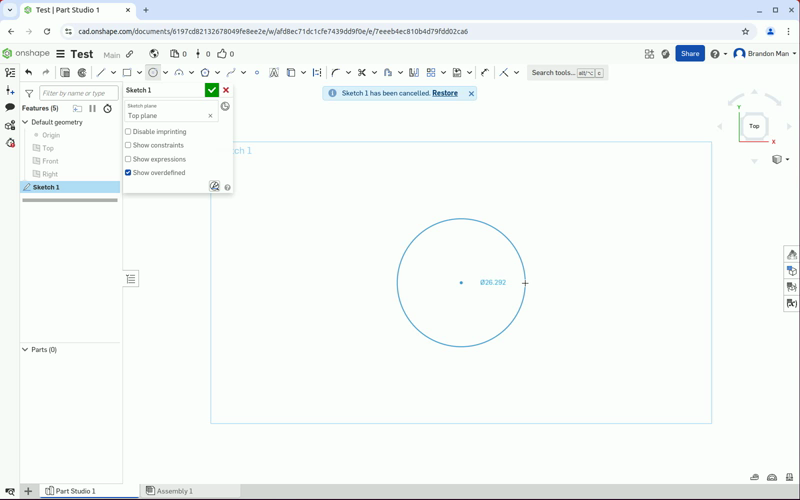
key(esc)
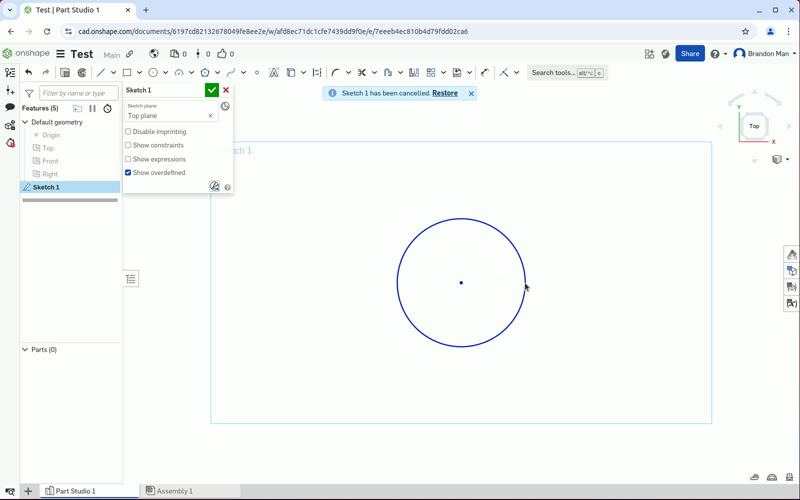
key(c)
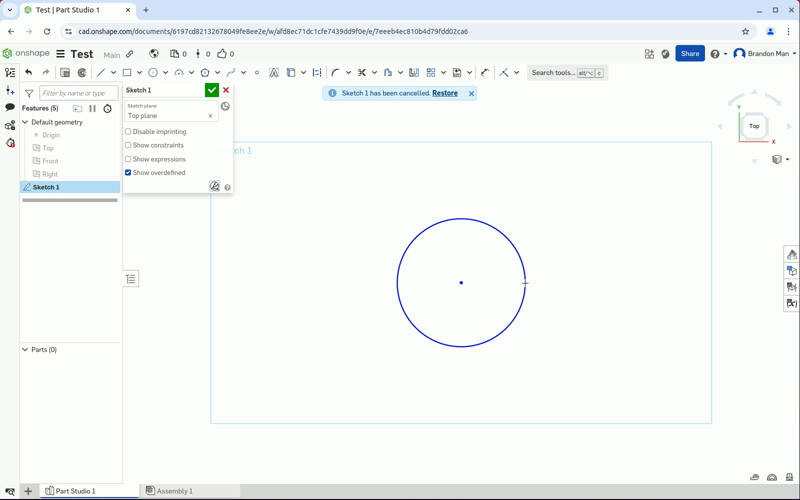
key_down(shift)
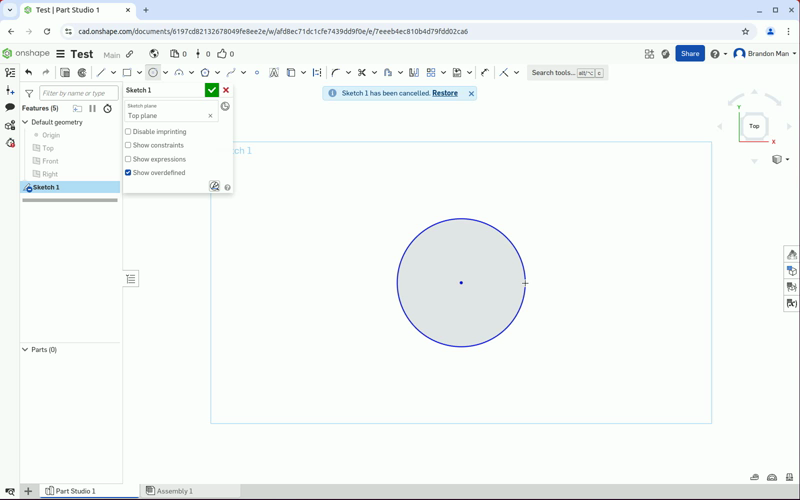
mouse_move(461, 282)
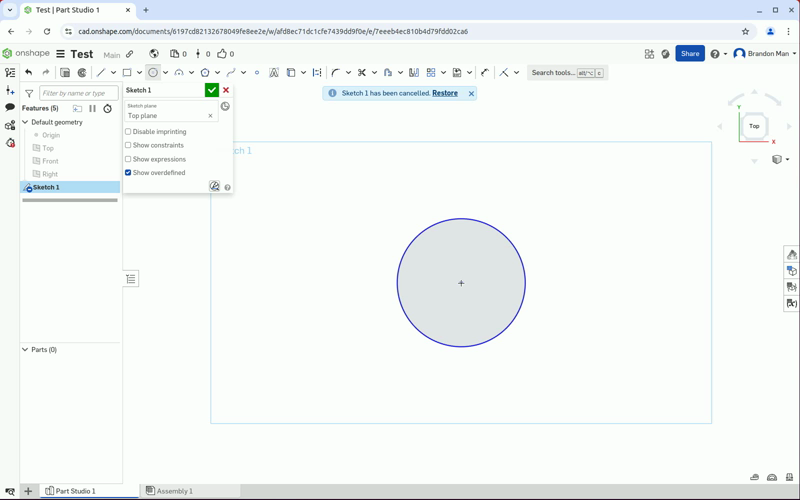
click(461, 282)
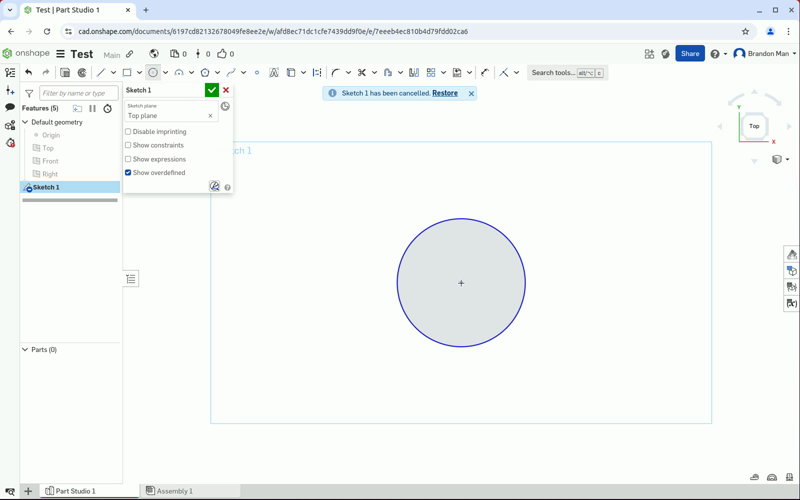
key_up(shift)
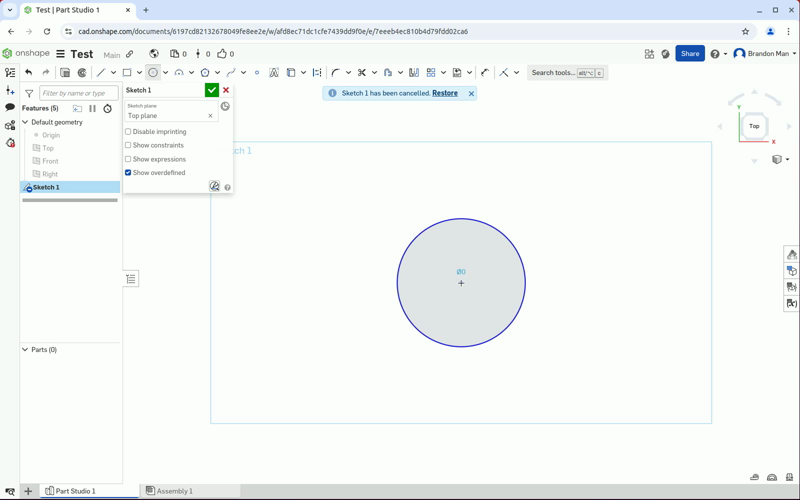
mouse_move(470, 282)
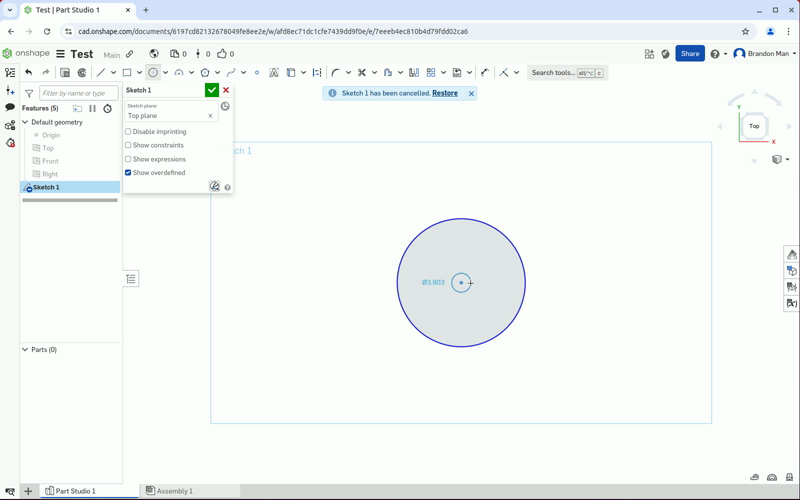
click(470, 282)
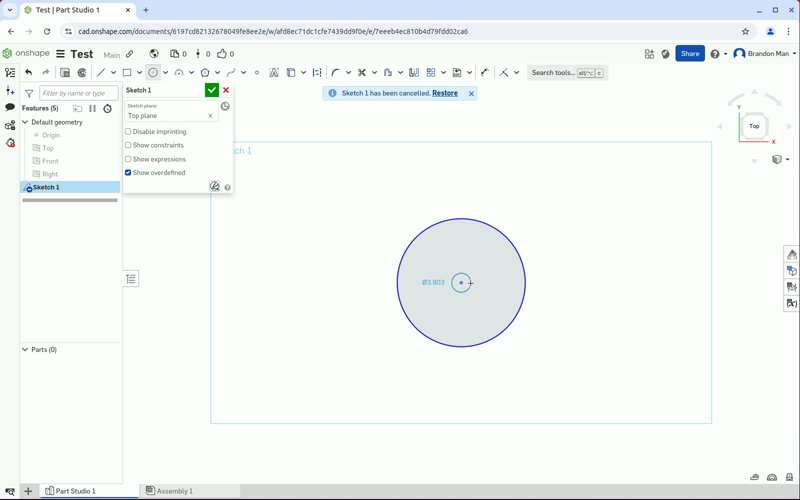
key(esc)
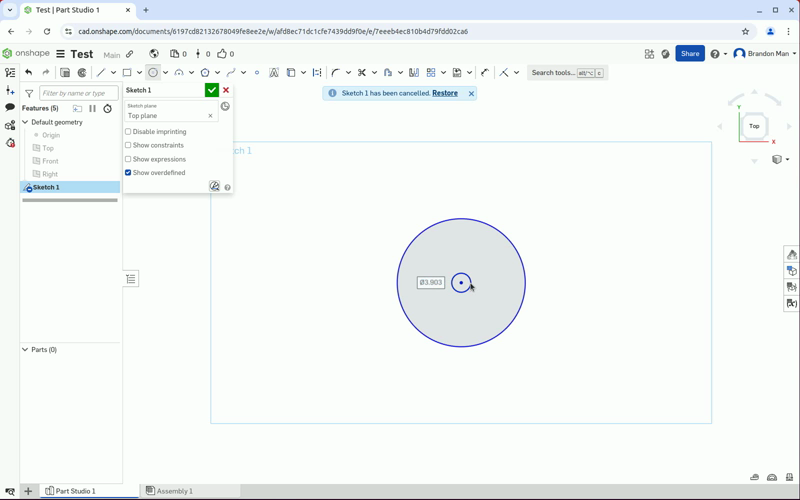
mouse_move(424, 280)
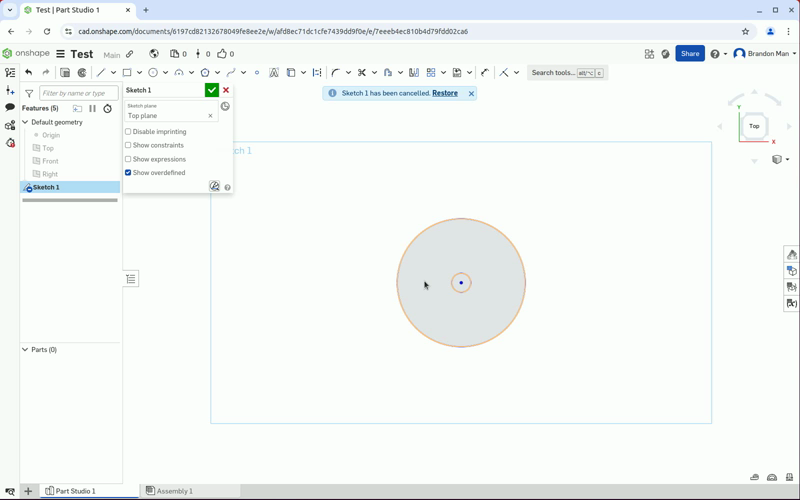
click(424, 280)
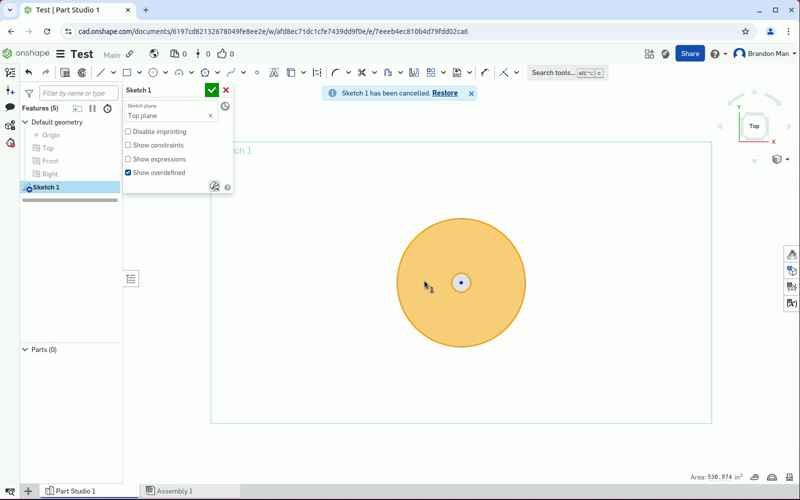
mouse_move(73, 352)
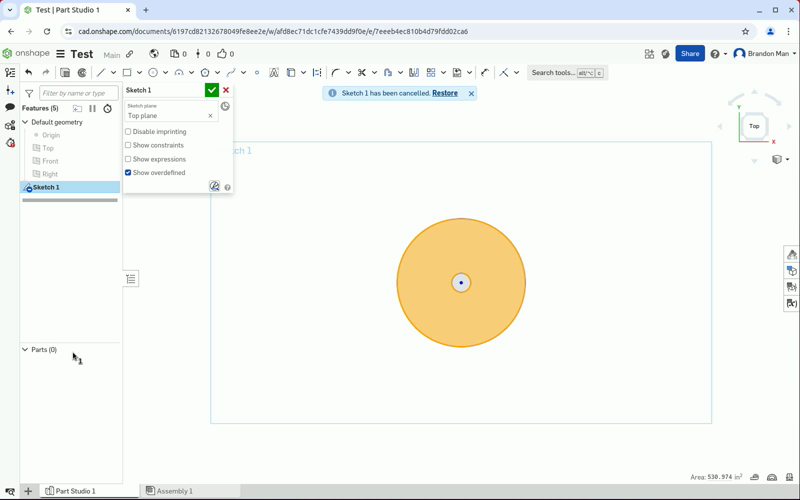
key(shift+y)
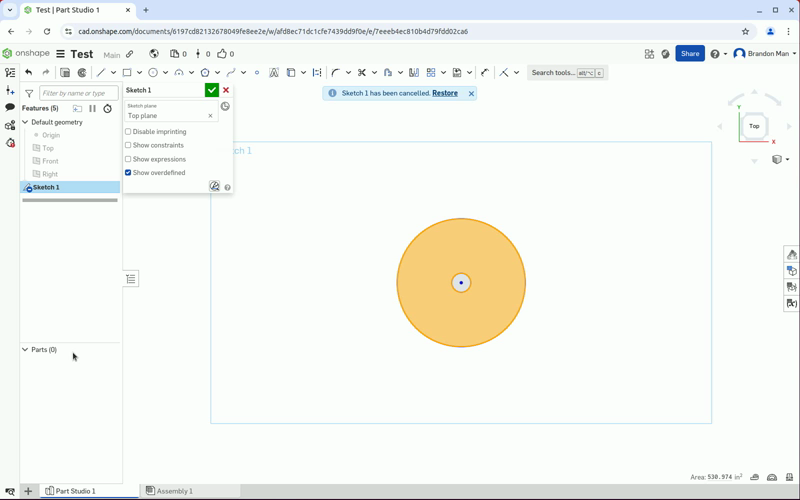
key(shift+e)
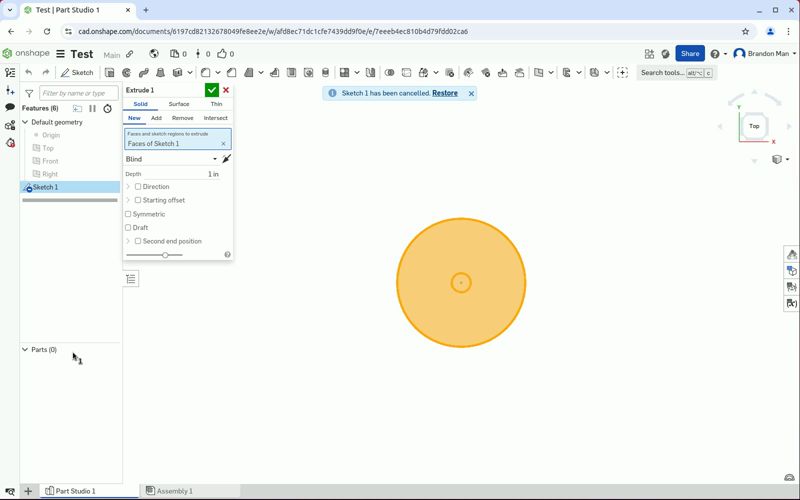
mouse_move(143, 106)
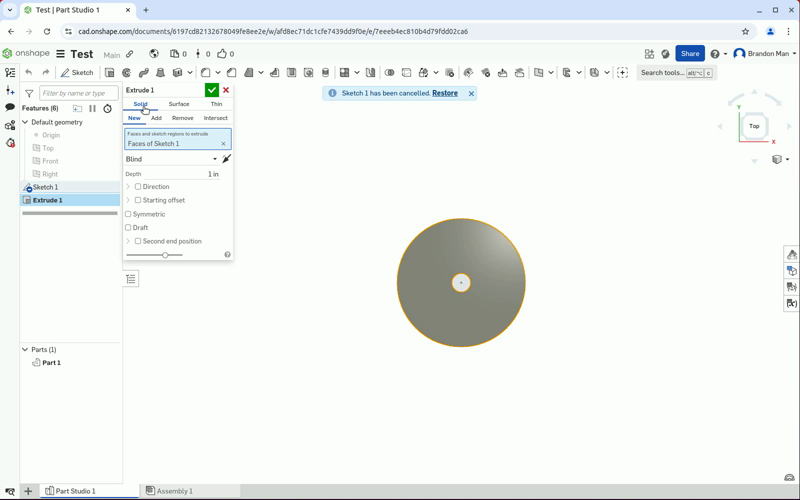
click(143, 106)
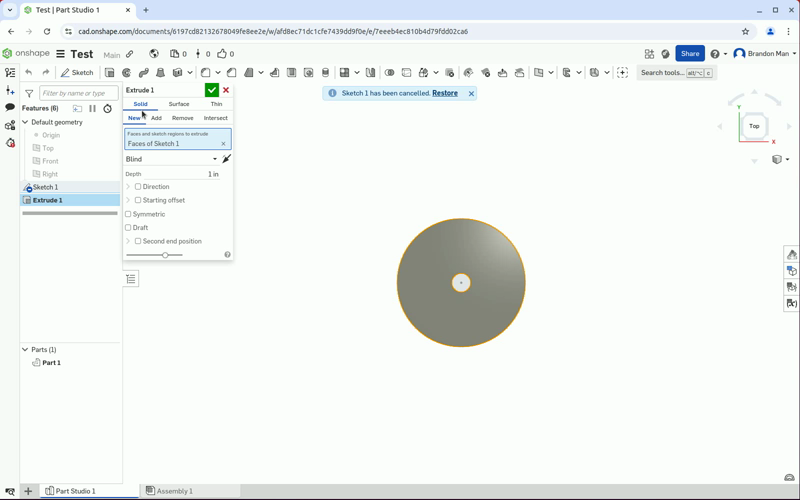
mouse_move(137, 120)
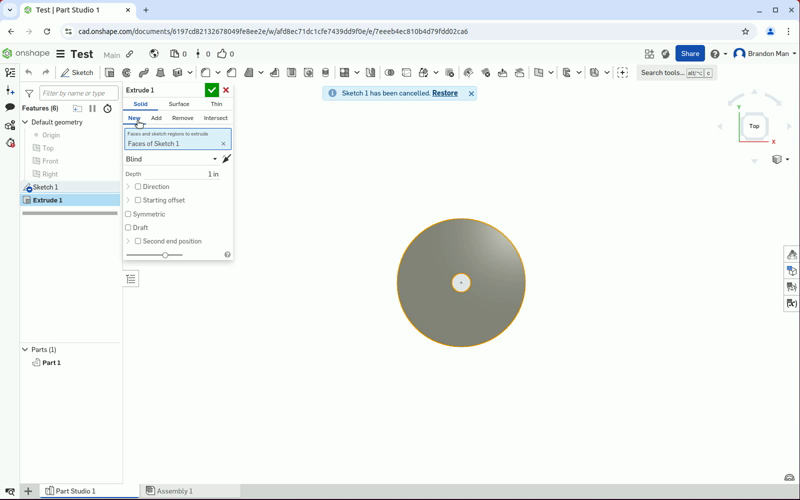
click(137, 120)
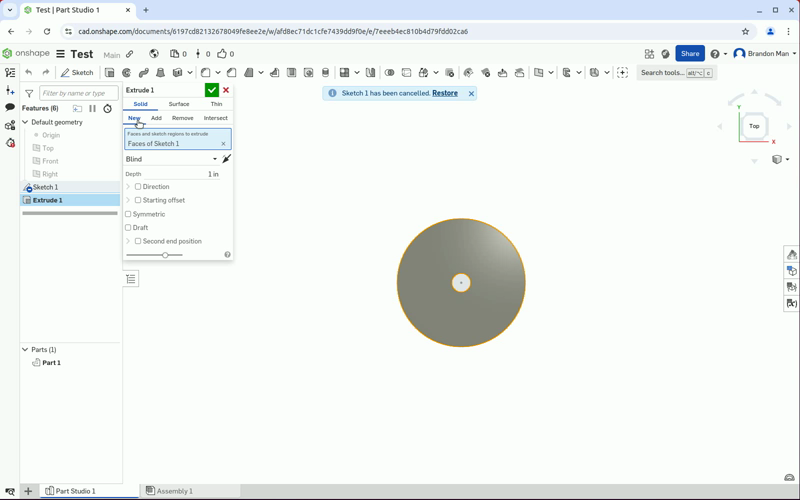
key(tab, 4)
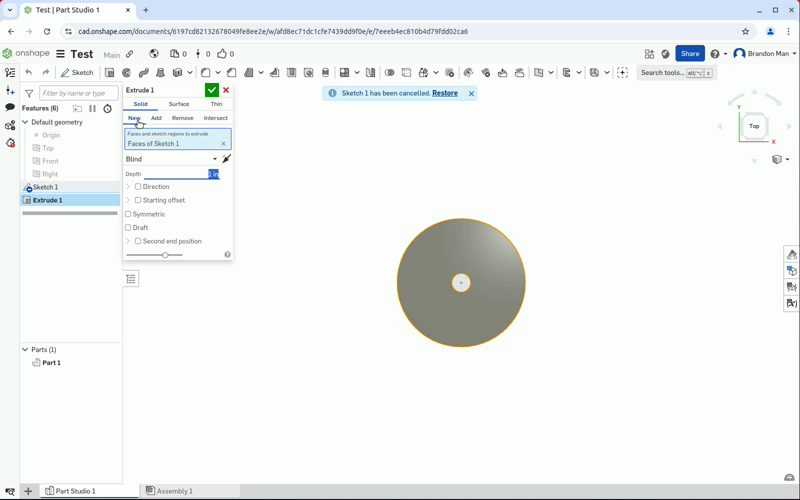
text(4.333)
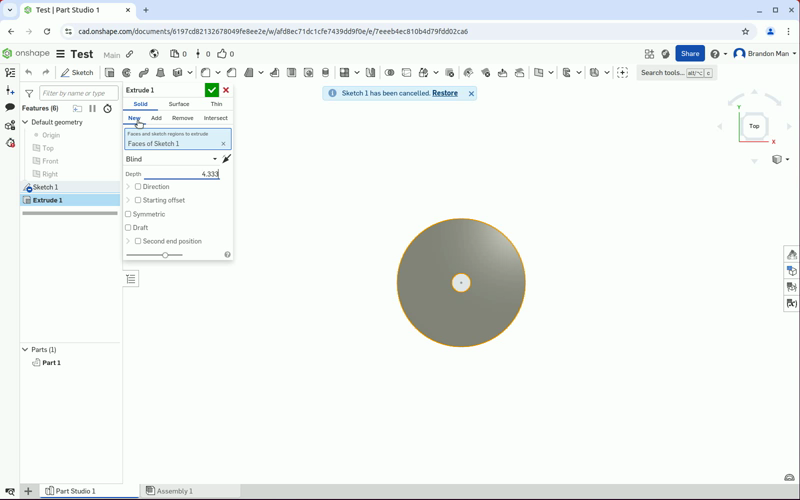
key(enter)
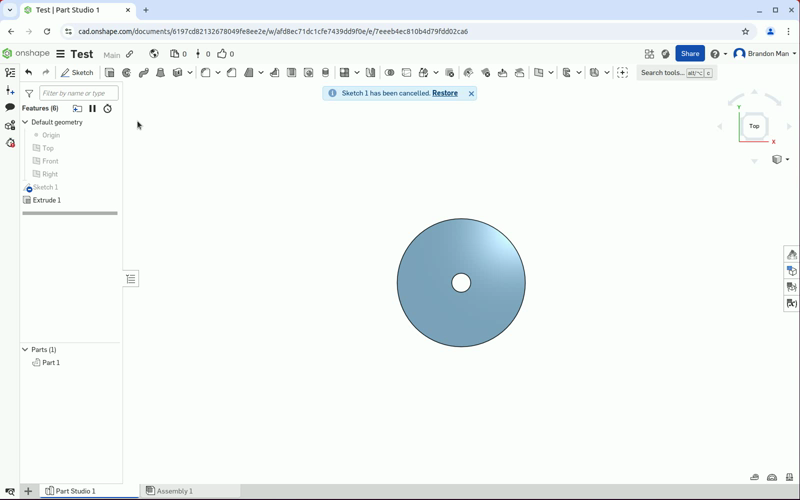
key(shift+h)
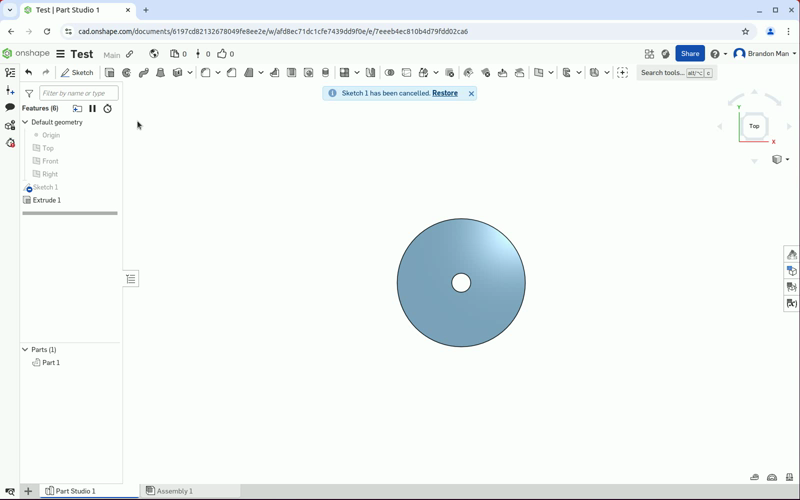
key(shift+h)
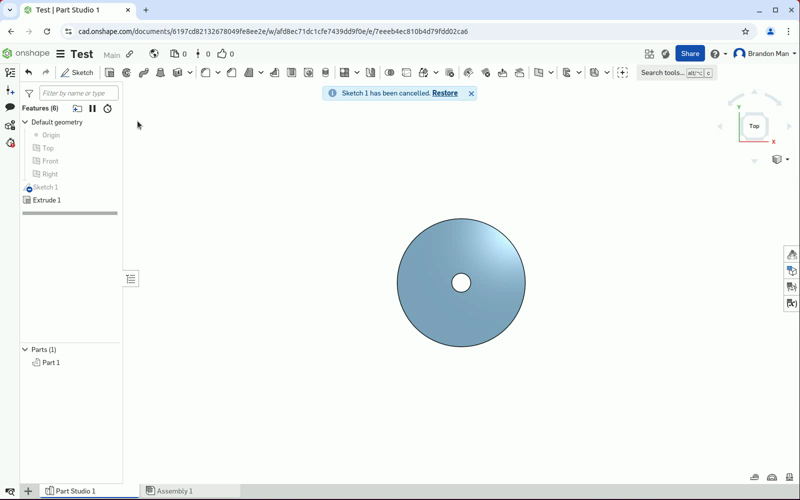
mouse_move(73, 189)
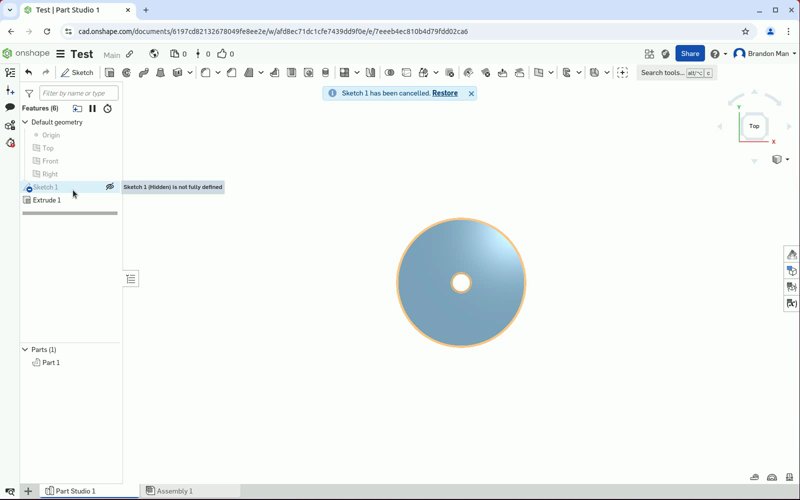
click(73, 189)
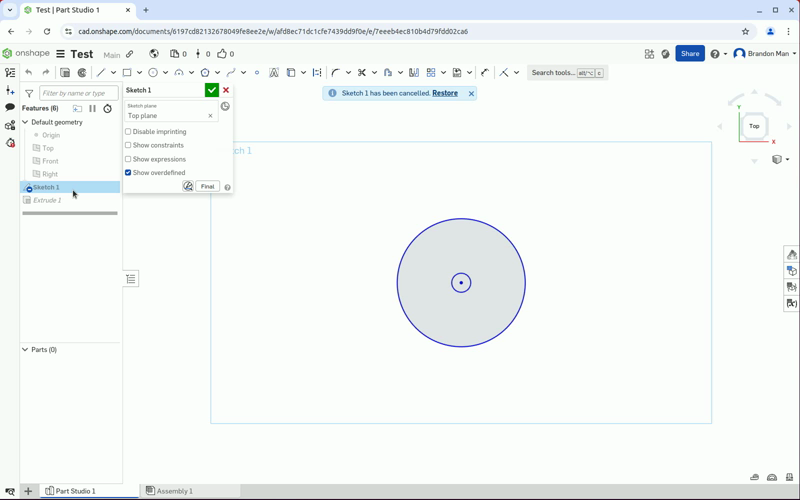
mouse_move(229, 92)
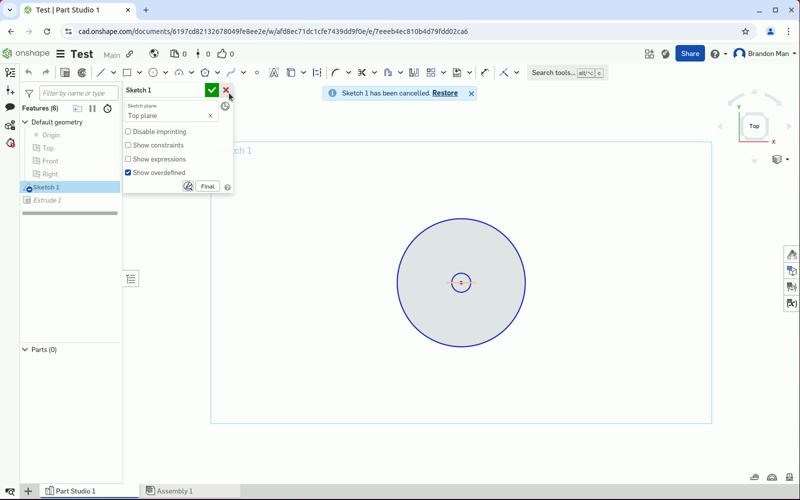
click(229, 92)
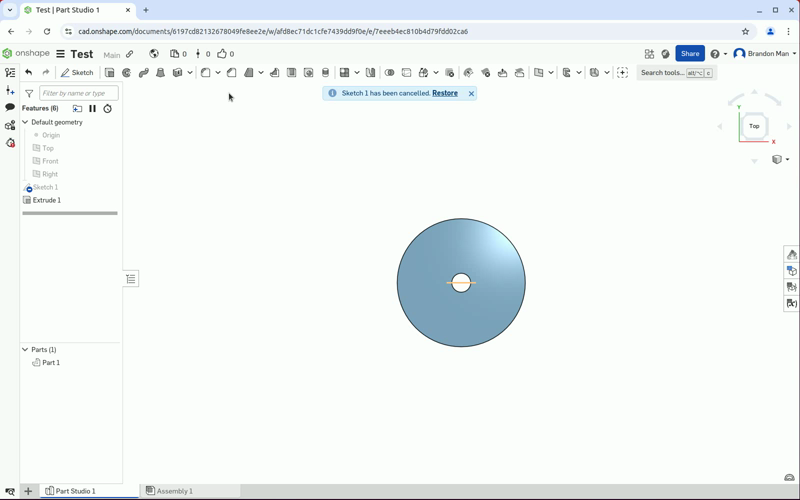
mouse_move(541, 75)
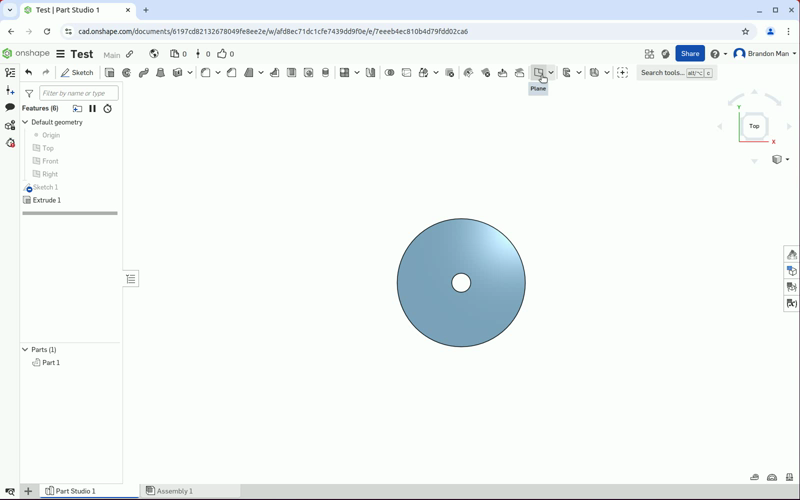
click(541, 75)
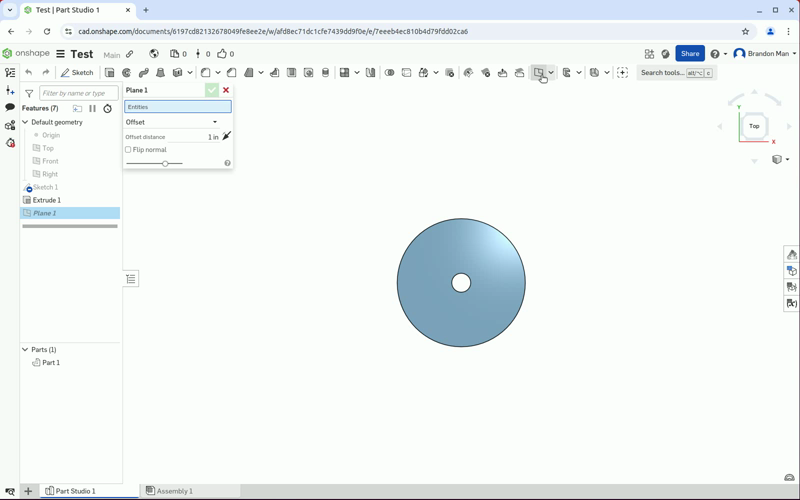
mouse_move(73, 150)
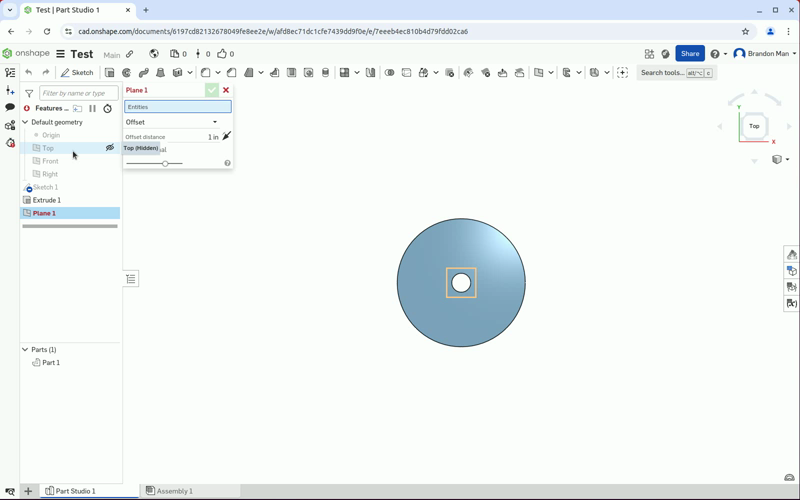
click(73, 150)
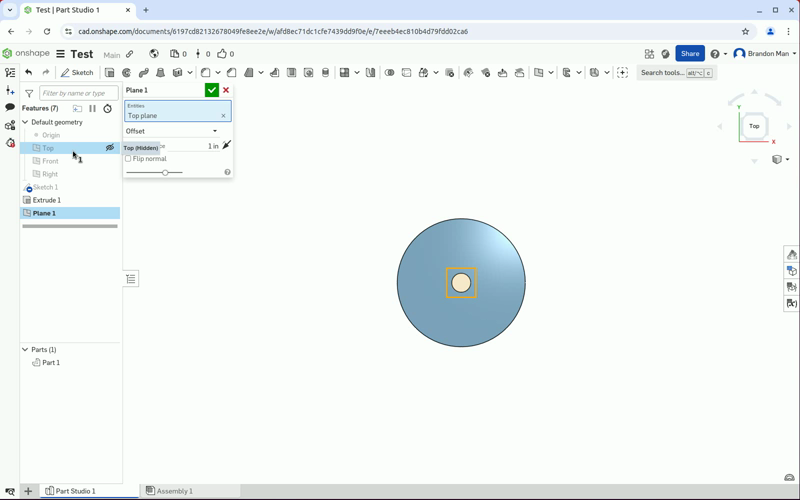
key(tab, 2)
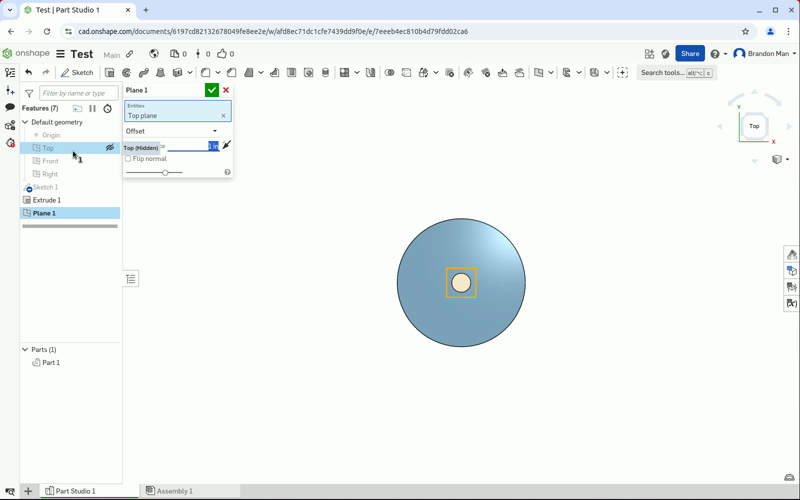
text(4.344)
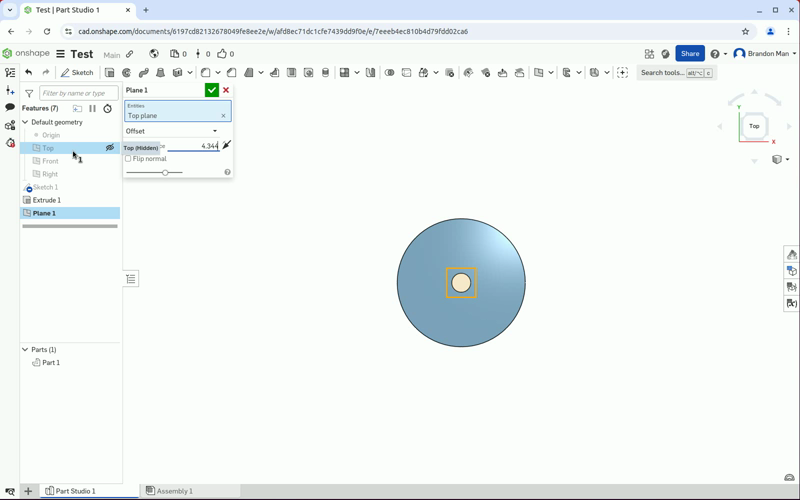
key(enter, 2)
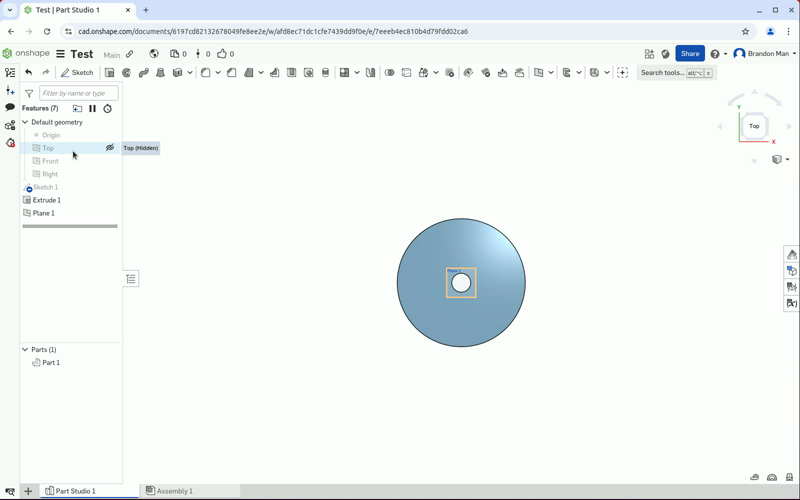
key(shift+s)
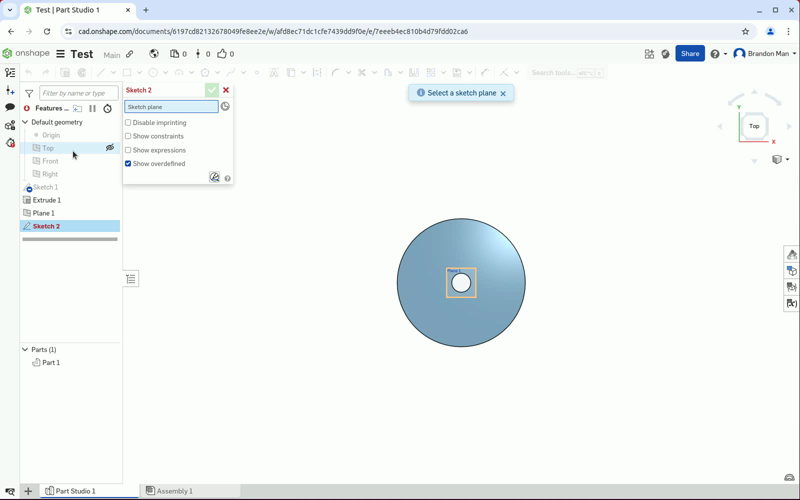
mouse_move(73, 215)
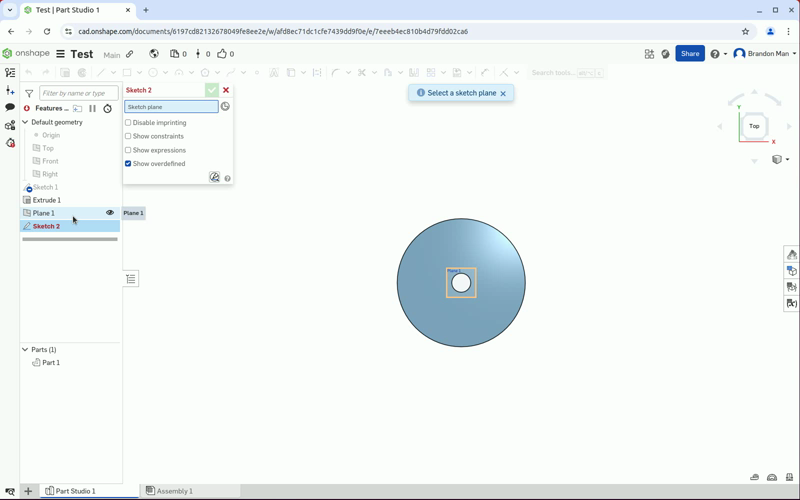
click(73, 215)
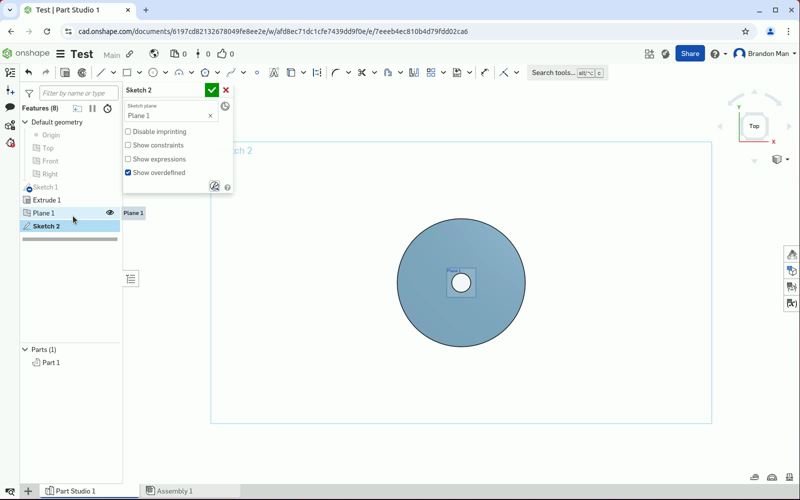
mouse_move(73, 352)
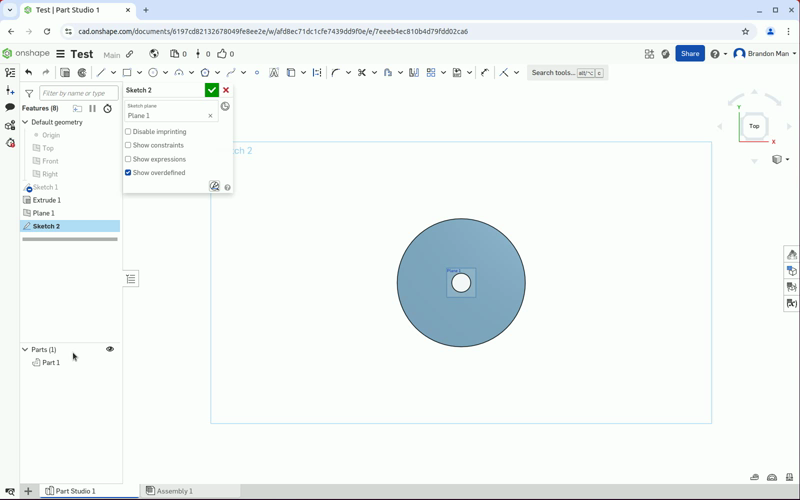
key(y)
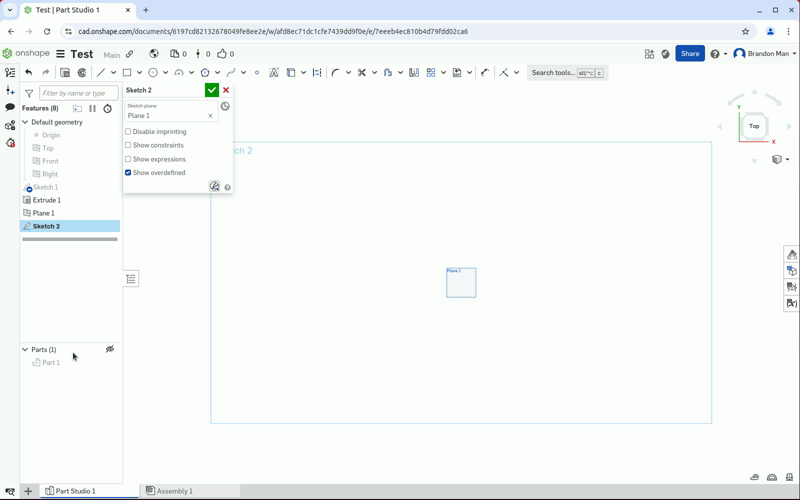
key(c)
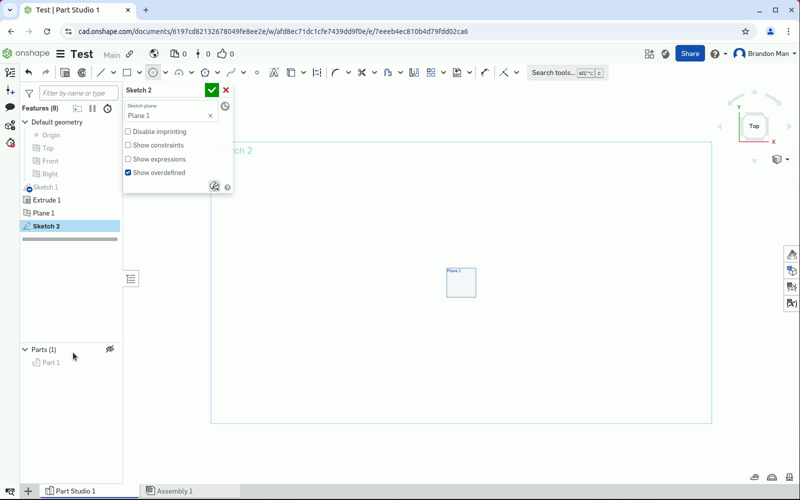
key_down(shift)
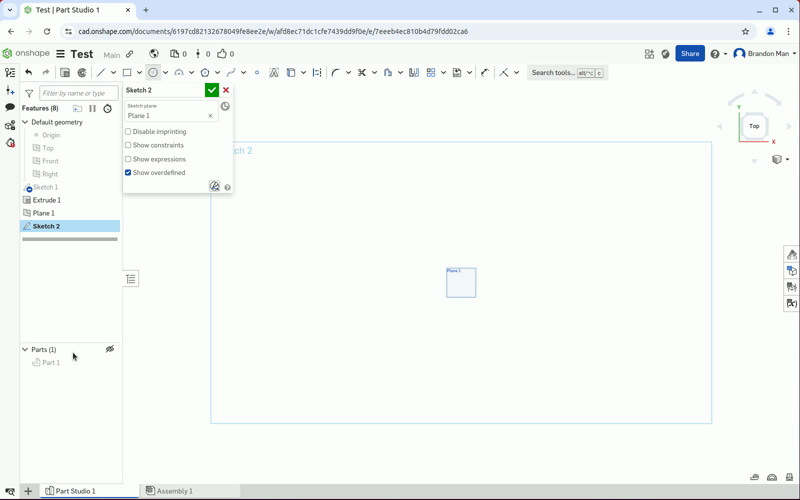
mouse_move(461, 282)
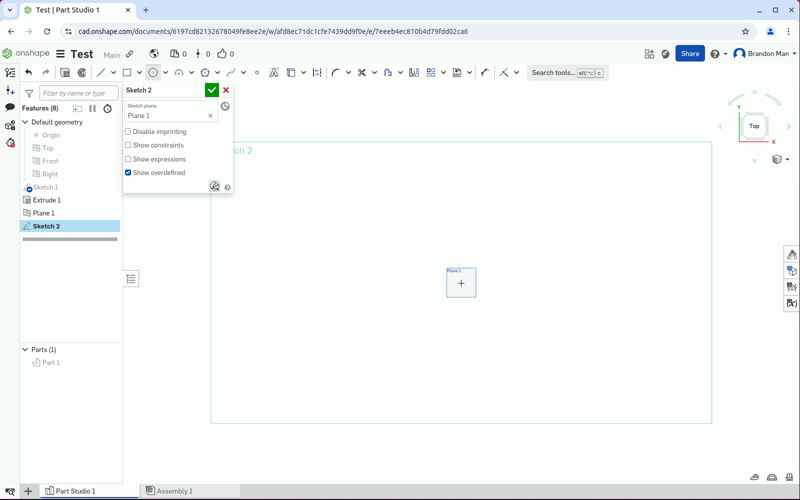
click(461, 282)
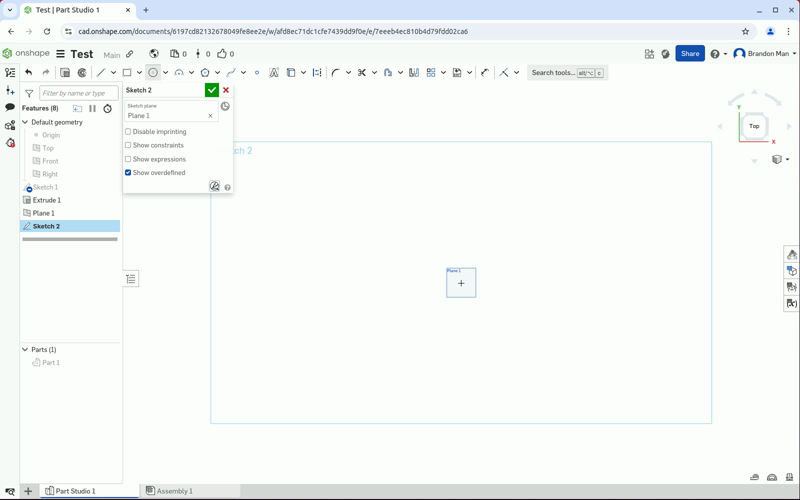
key_up(shift)
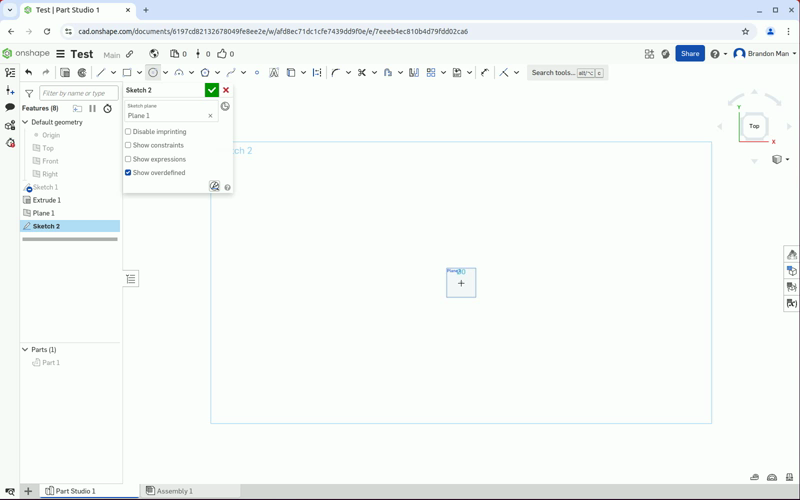
mouse_move(574, 282)
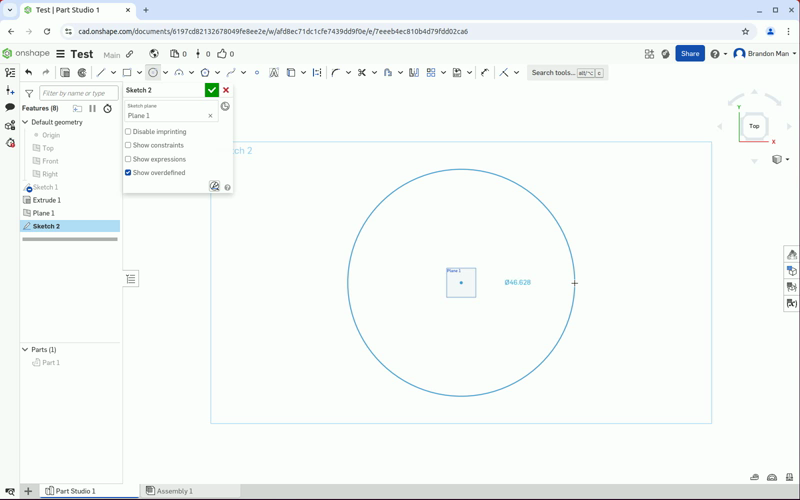
click(574, 282)
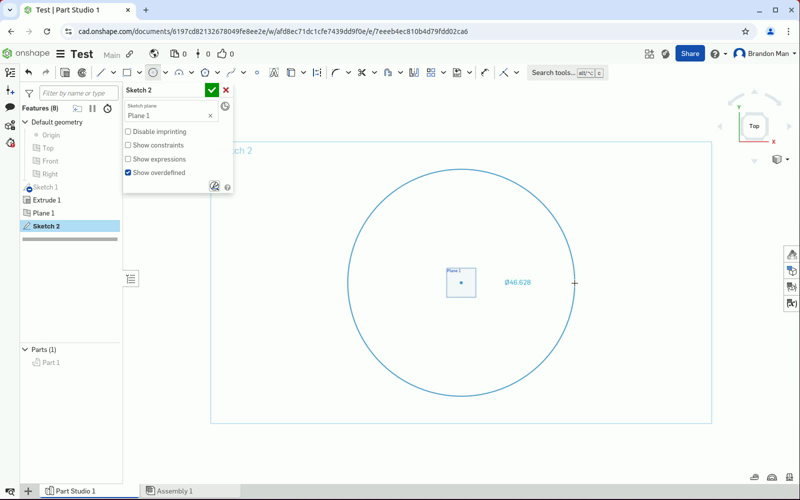
key(esc)
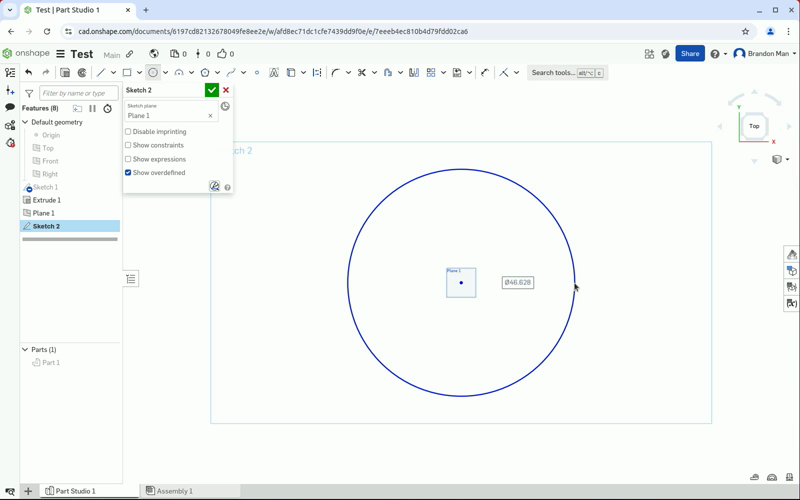
key(c)
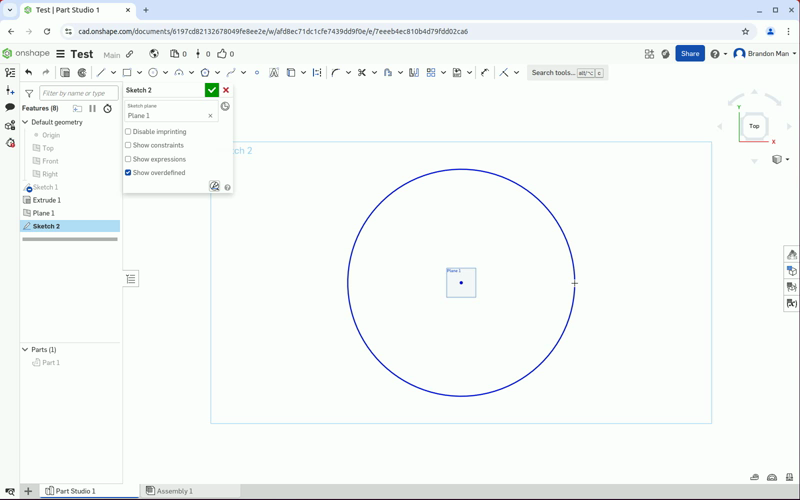
key_down(shift)
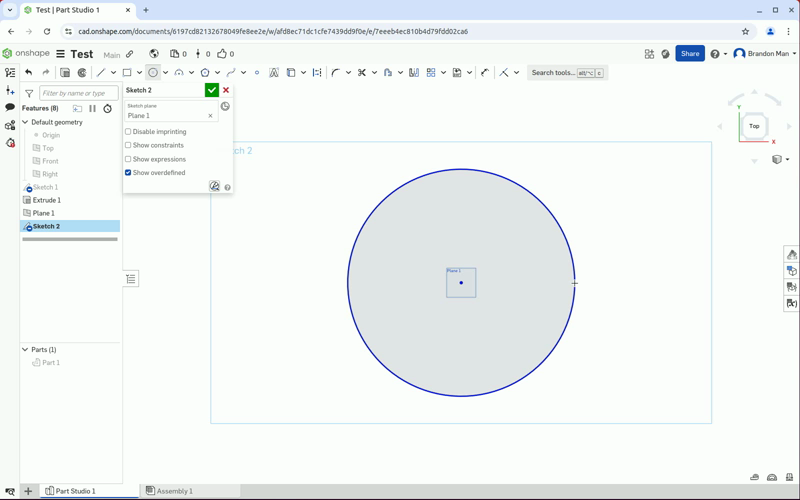
mouse_move(461, 282)
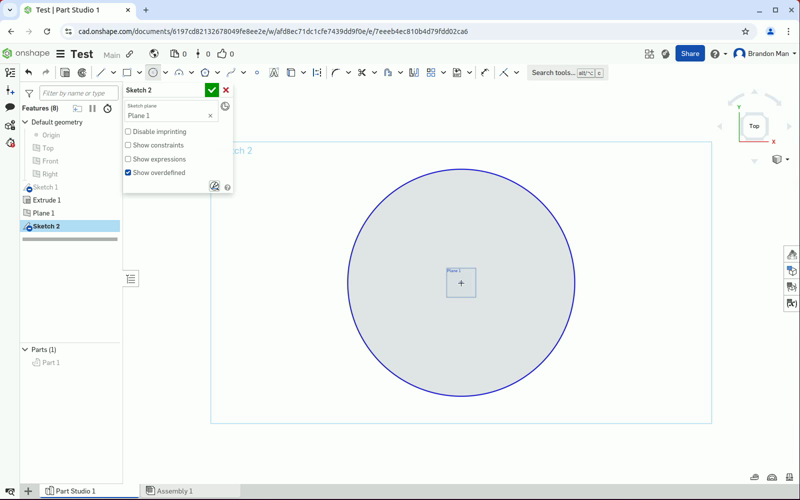
click(461, 282)
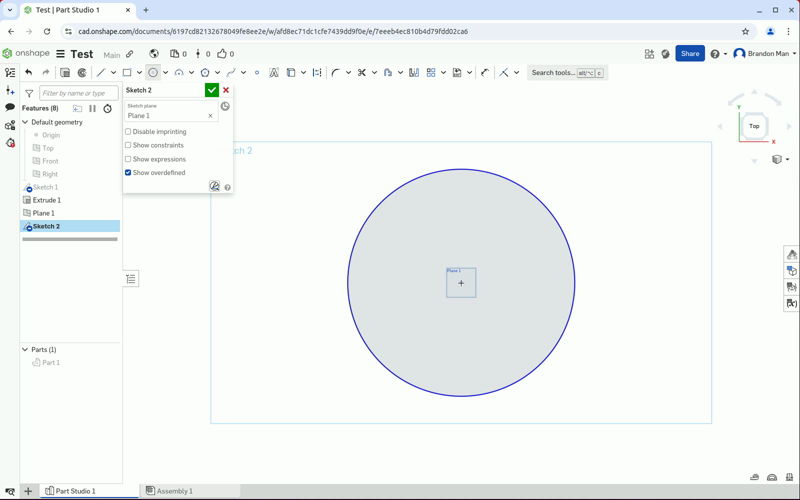
key_up(shift)
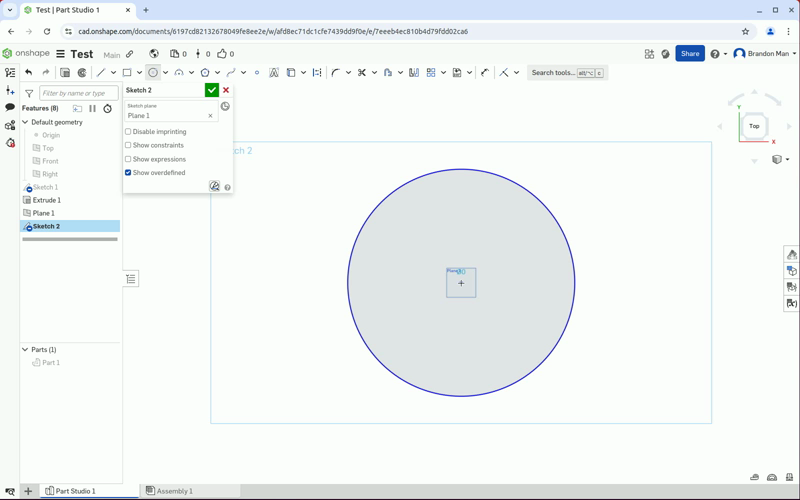
mouse_move(525, 282)
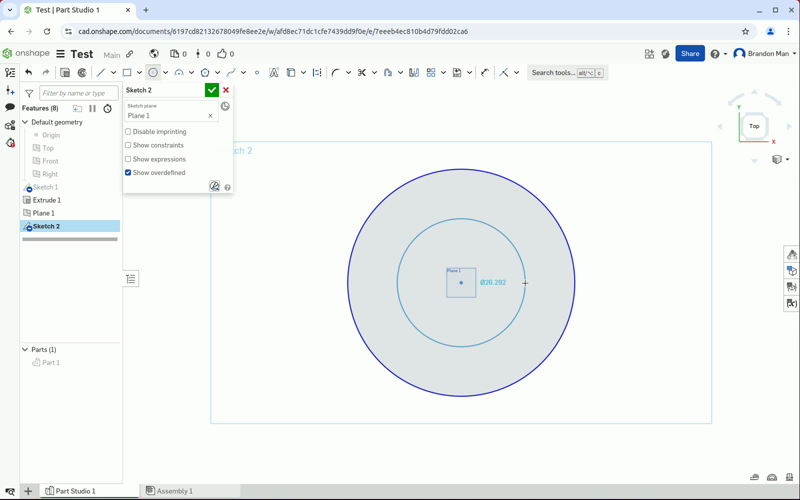
click(525, 282)
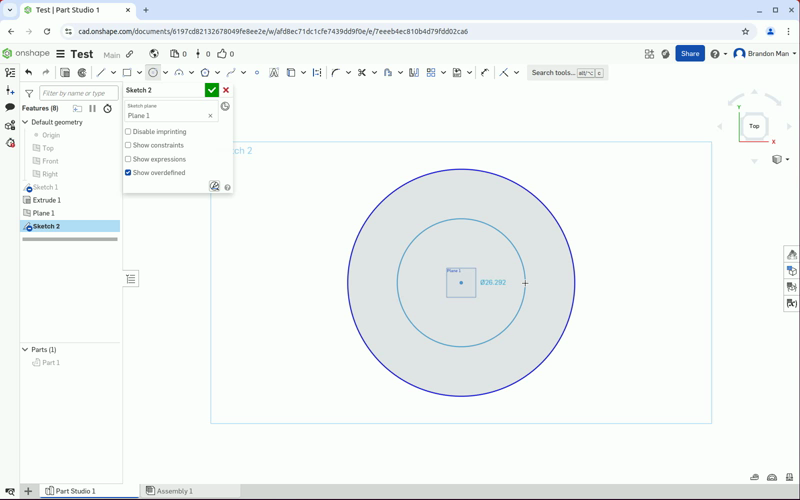
key(esc)
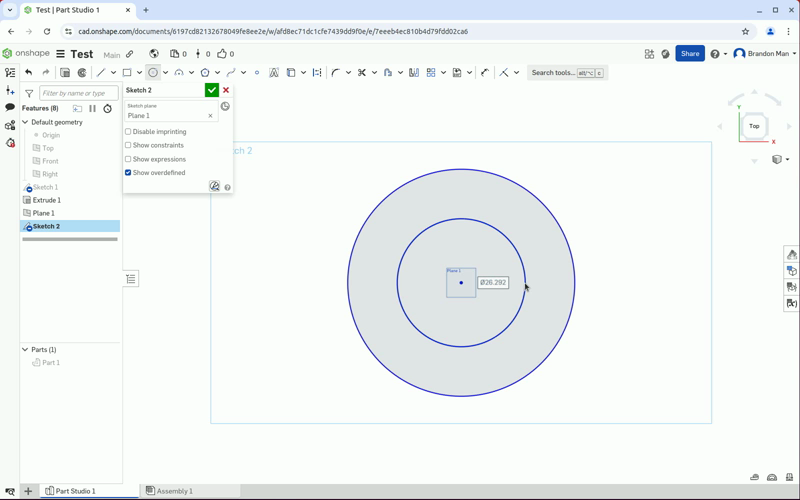
mouse_move(438, 371)
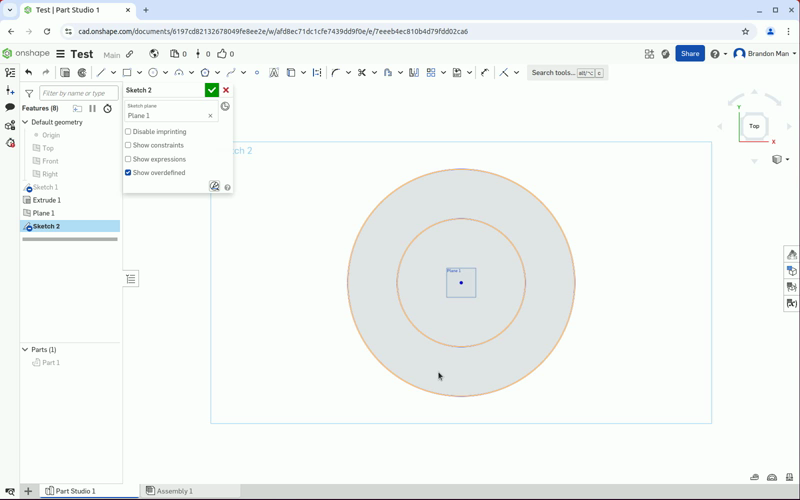
click(438, 371)
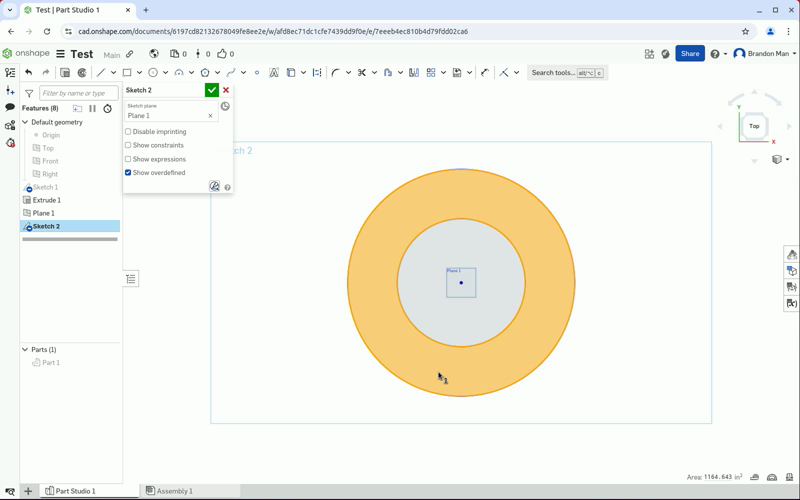
mouse_move(73, 352)
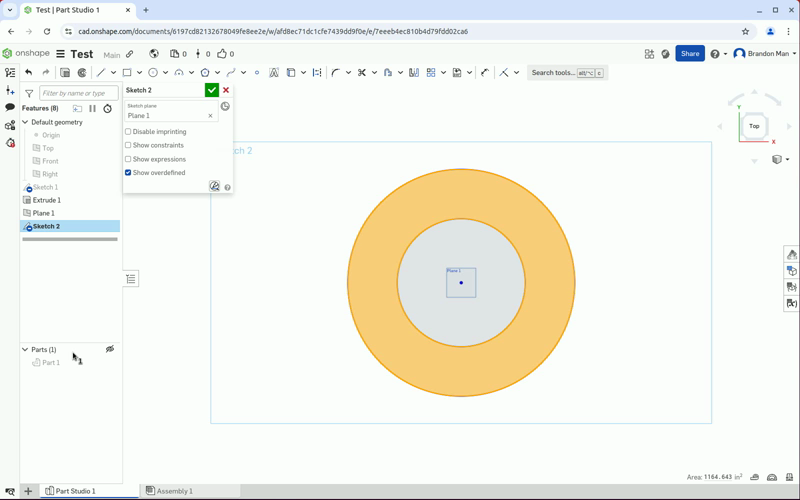
key(shift+y)
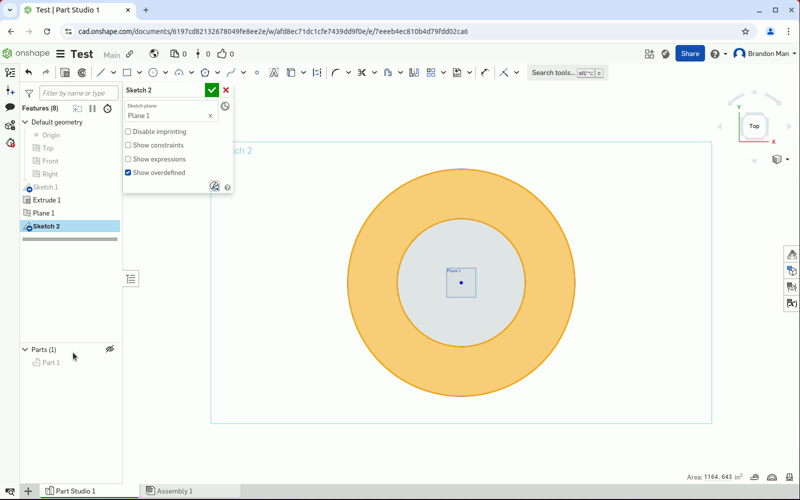
key(shift+e)
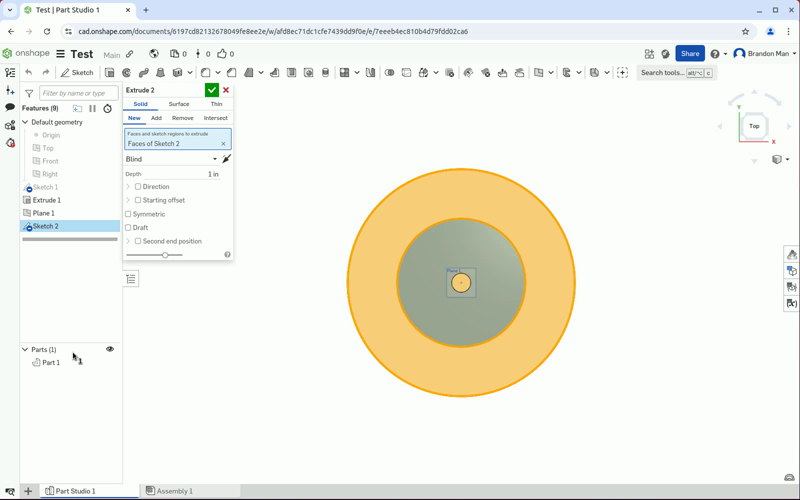
mouse_move(143, 106)
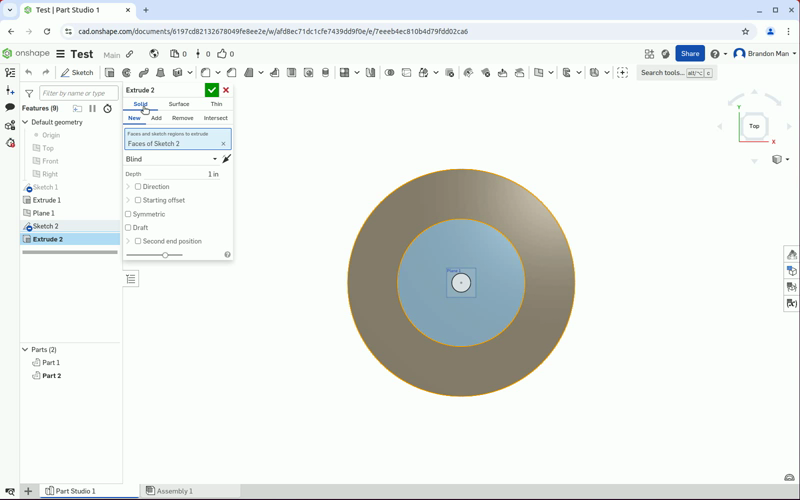
click(143, 106)
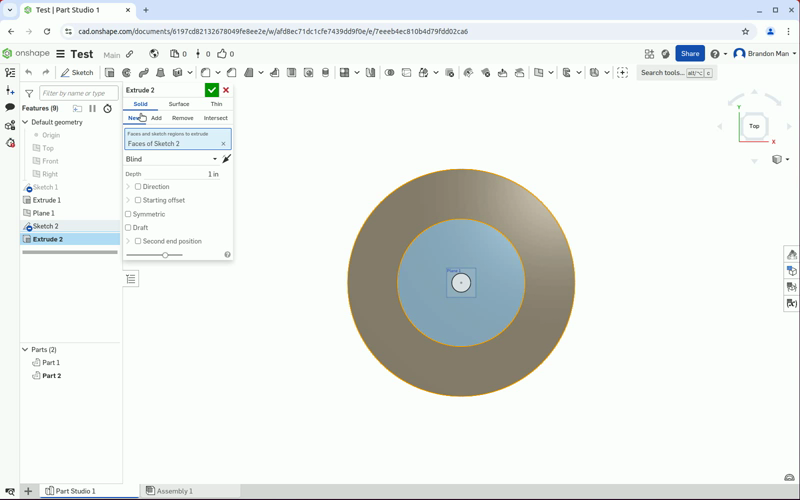
mouse_move(137, 120)
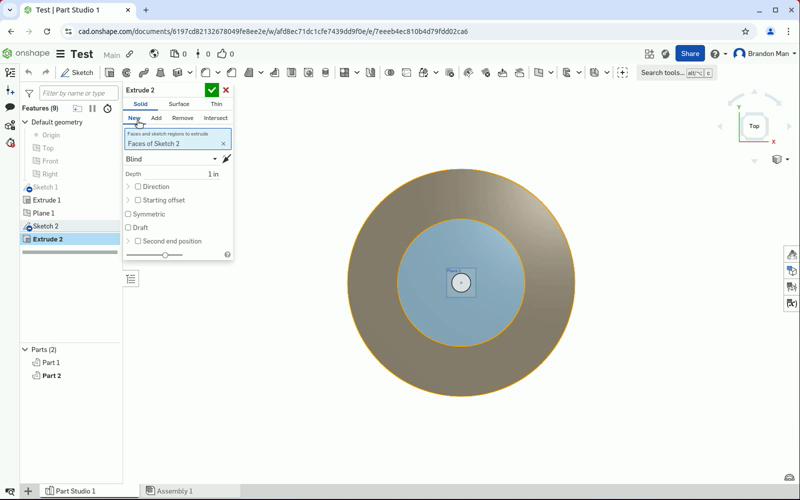
click(137, 120)
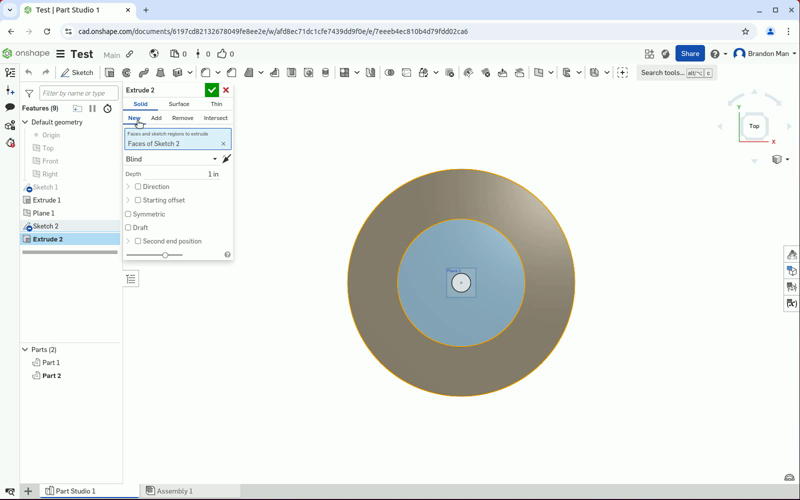
key(tab, 4)
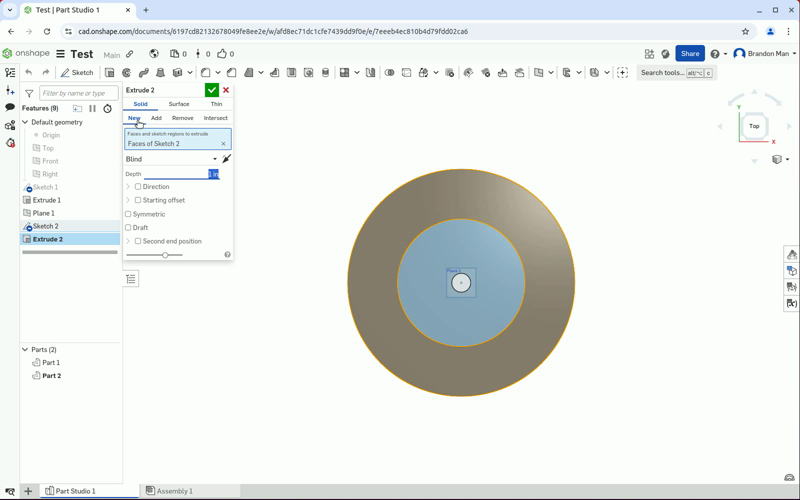
text(14.442)
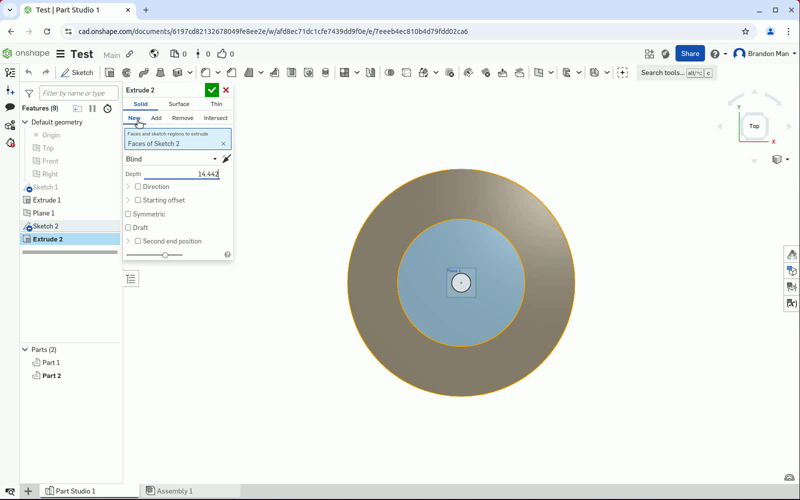
key(tab, 3)
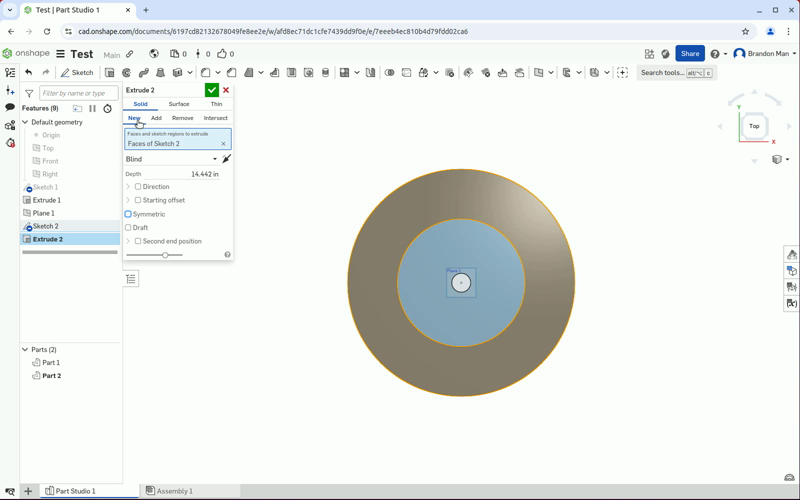
key(space)
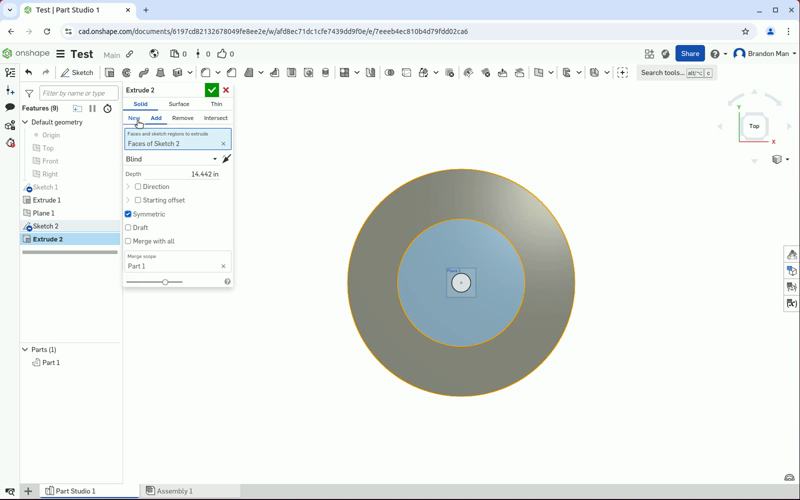
key(enter)
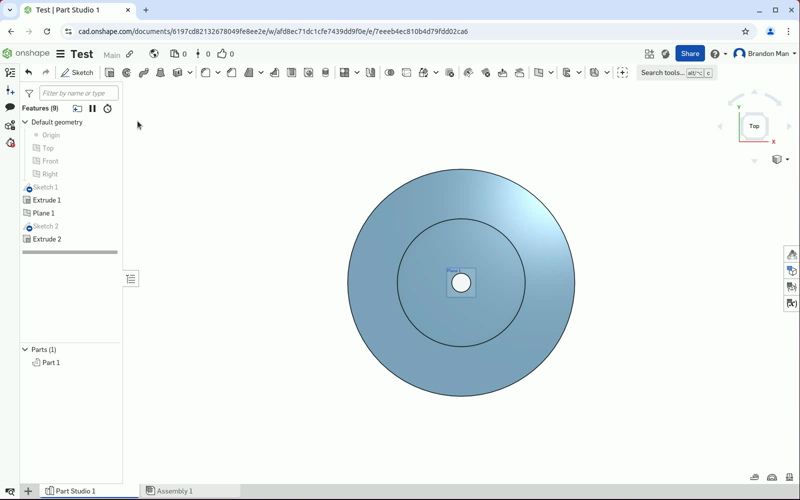
key(shift+h)
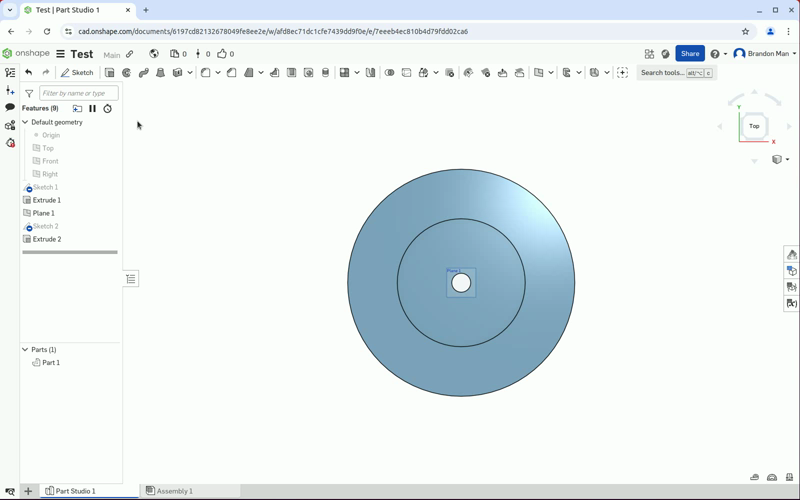
key(shift+h)
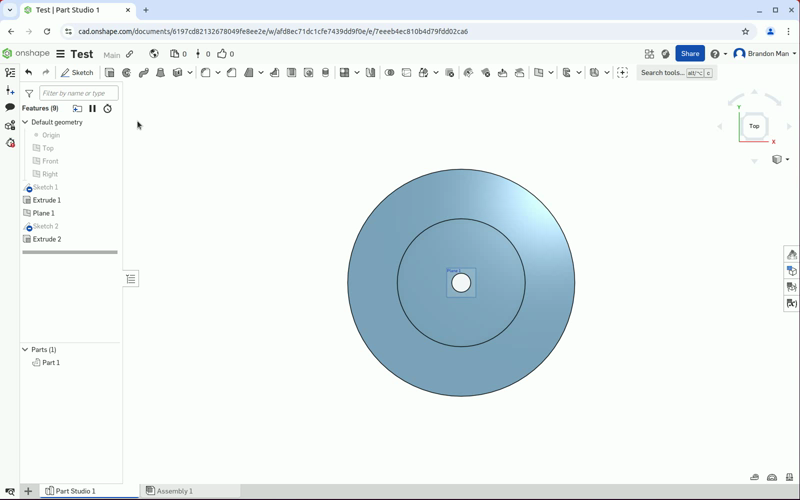
mouse_move(73, 189)
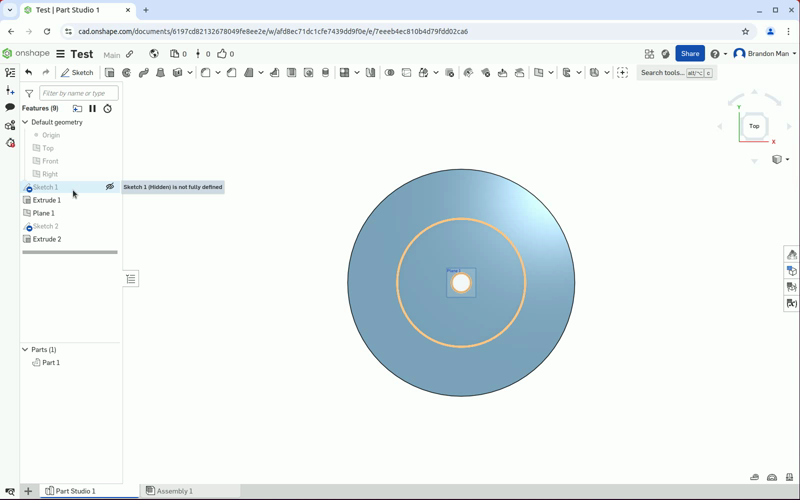
click(73, 189)
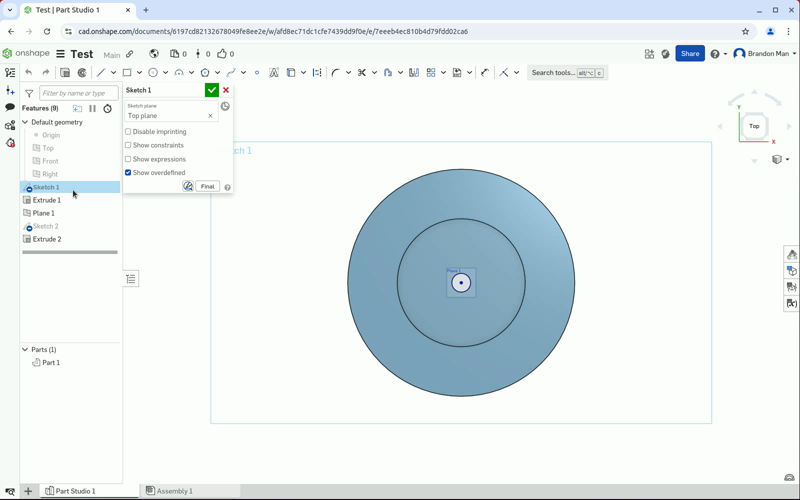
mouse_move(229, 92)
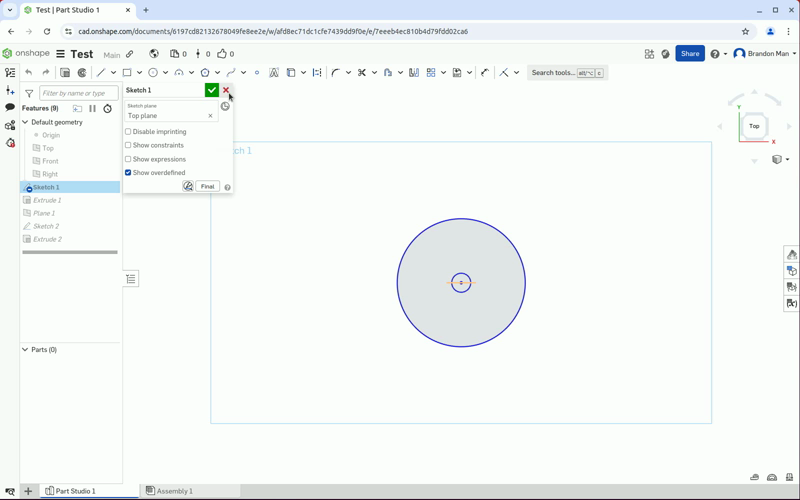
click(229, 92)
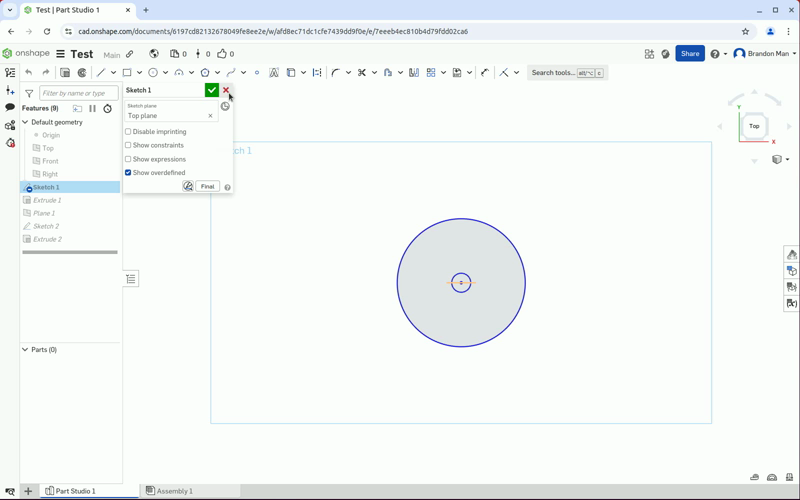
key(shift+s)
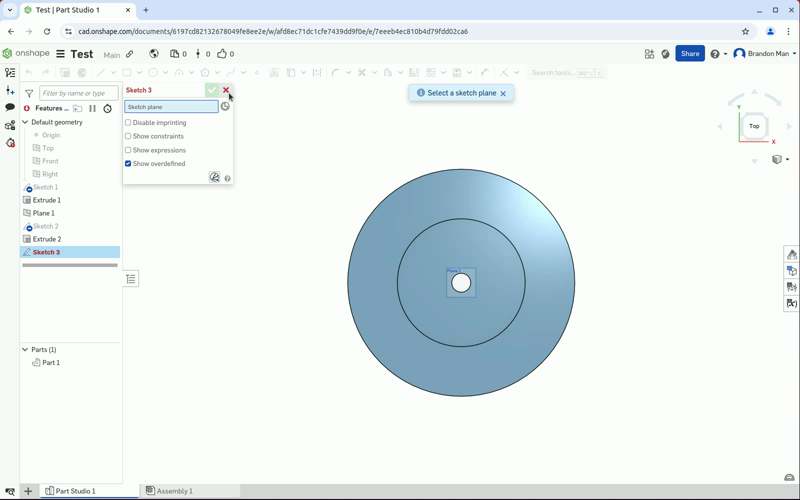
mouse_move(73, 215)
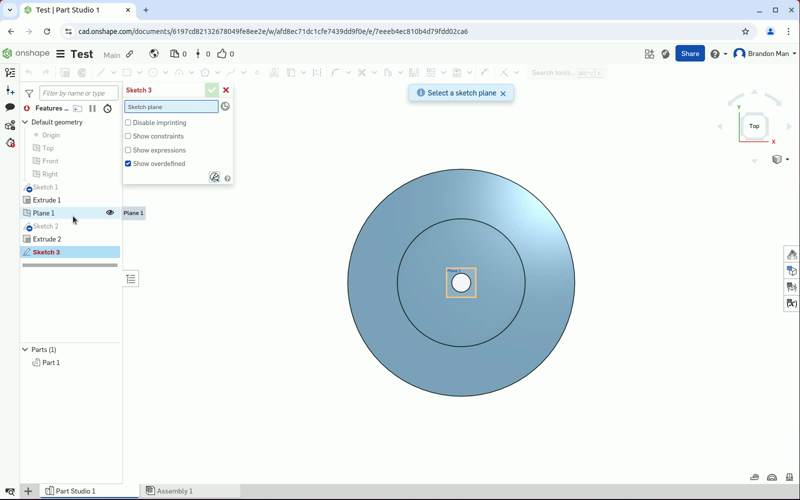
click(73, 215)
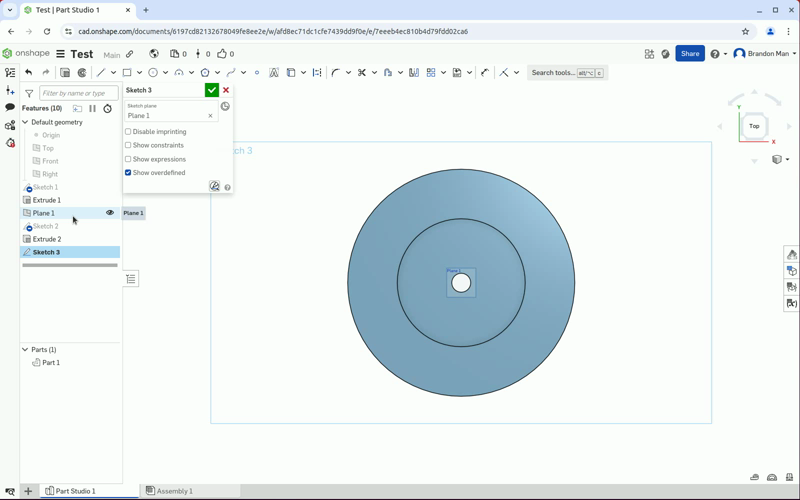
mouse_move(73, 352)
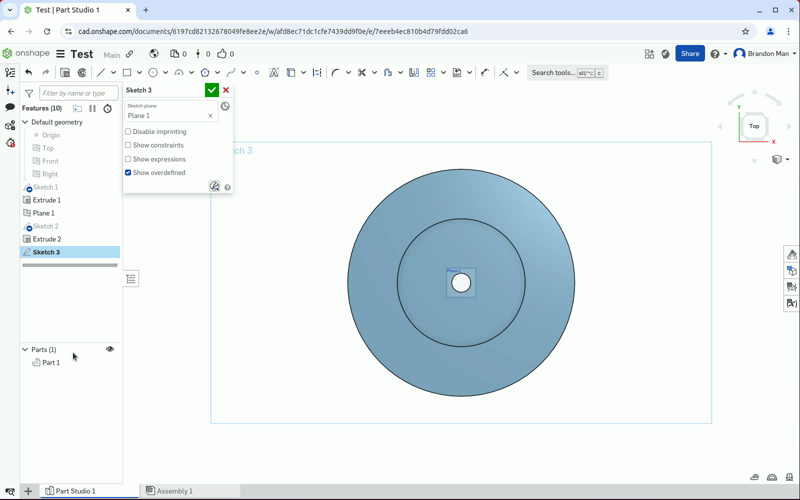
key(y)
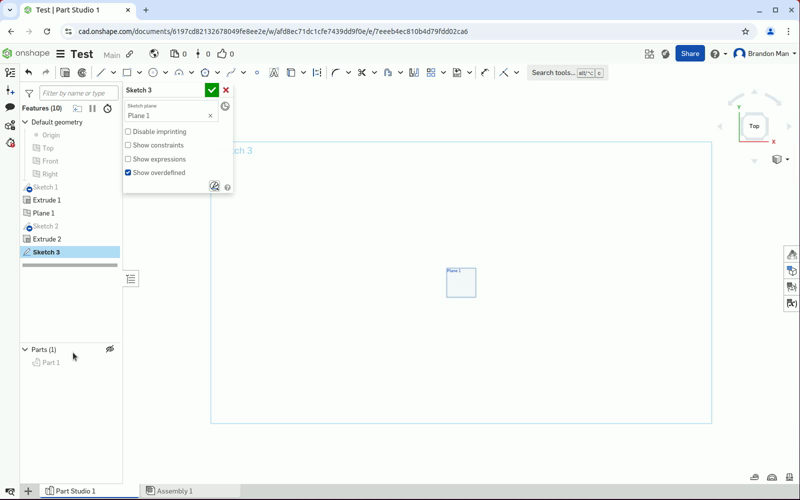
key(l)
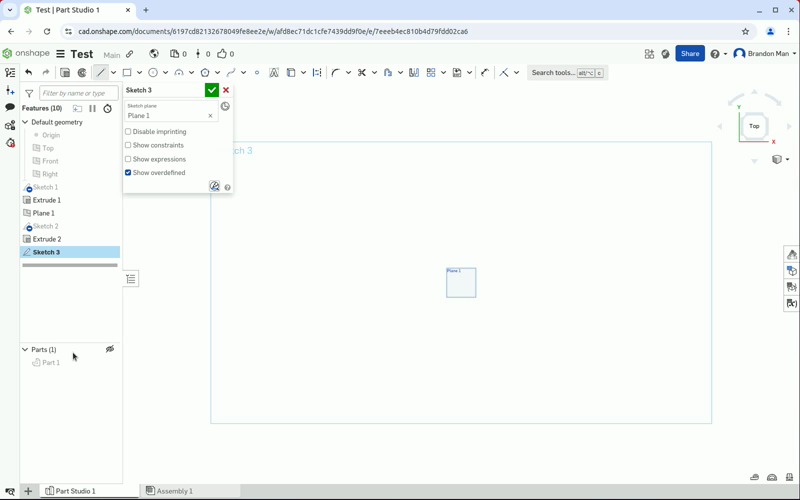
key_down(shift)
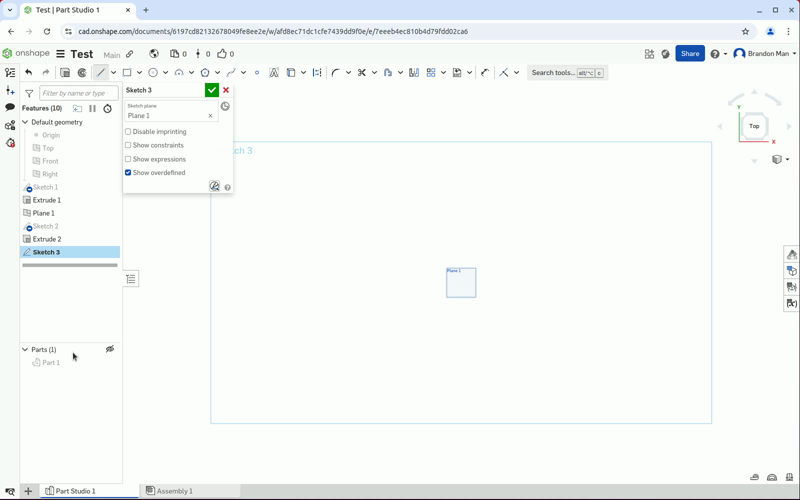
mouse_move(491, 282)
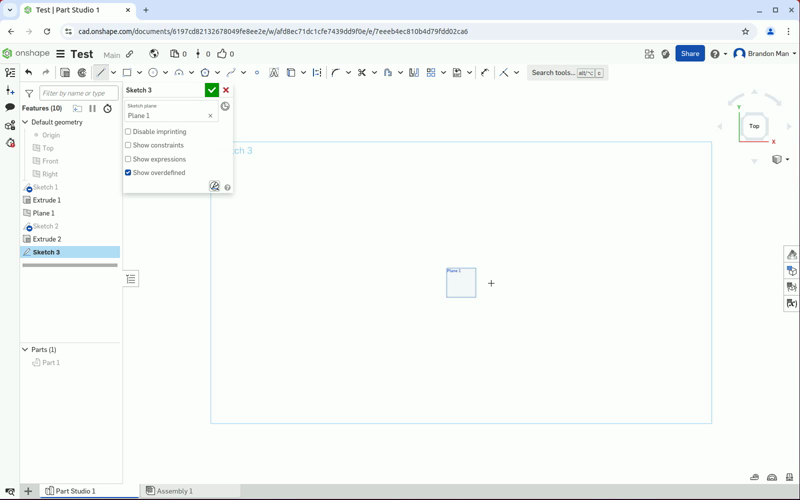
click(491, 282)
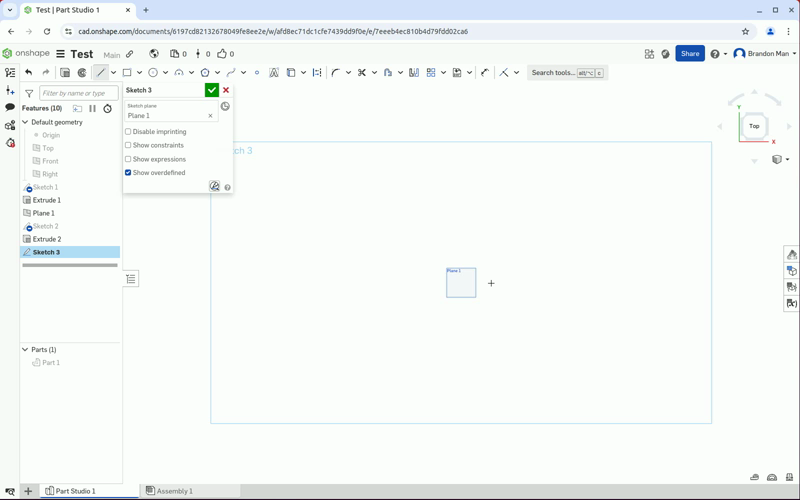
key_up(shift)
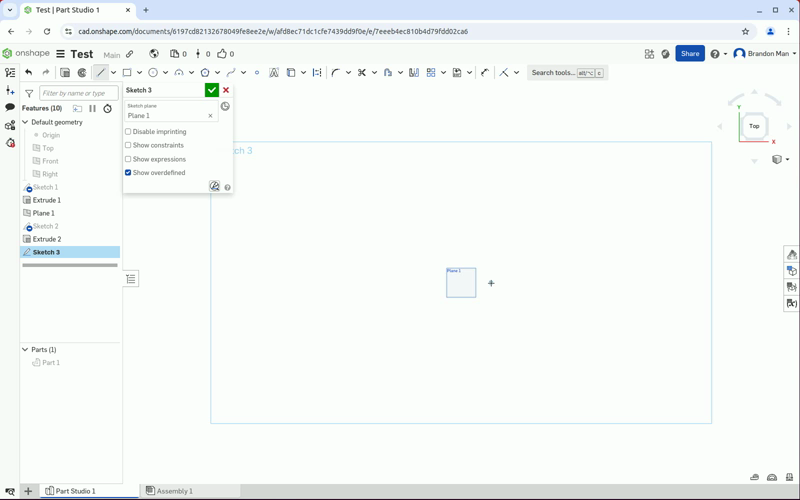
key_down(shift)
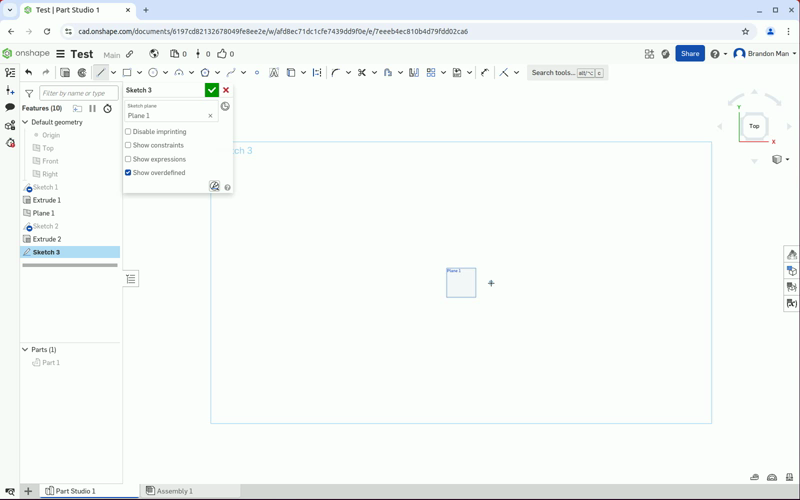
mouse_move(521, 282)
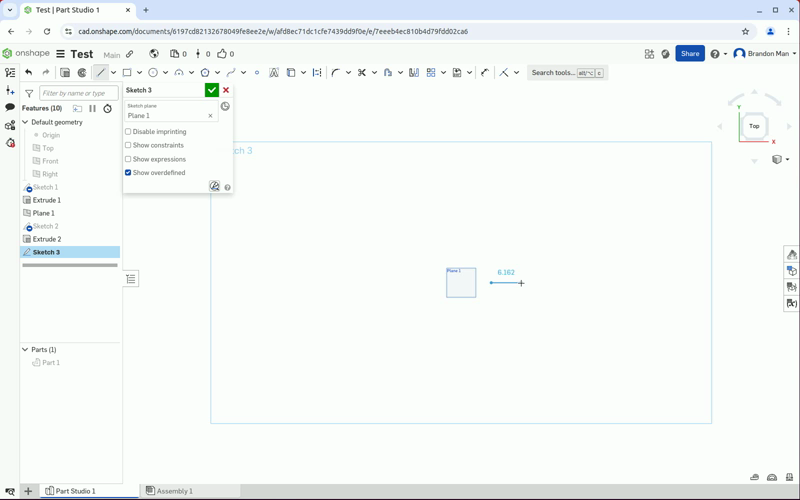
mouse_move(495, 290)
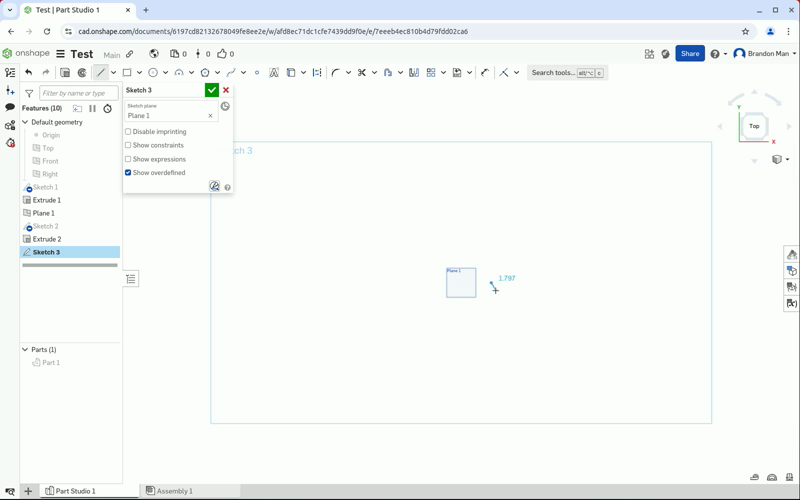
click(495, 290)
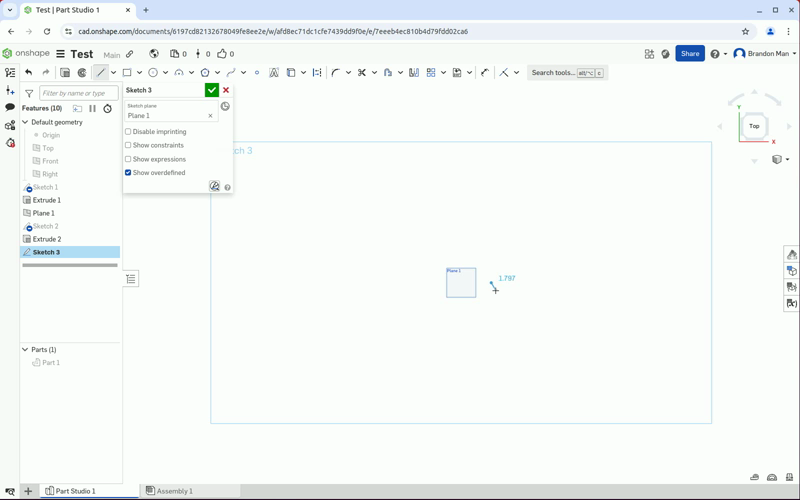
key_up(shift)
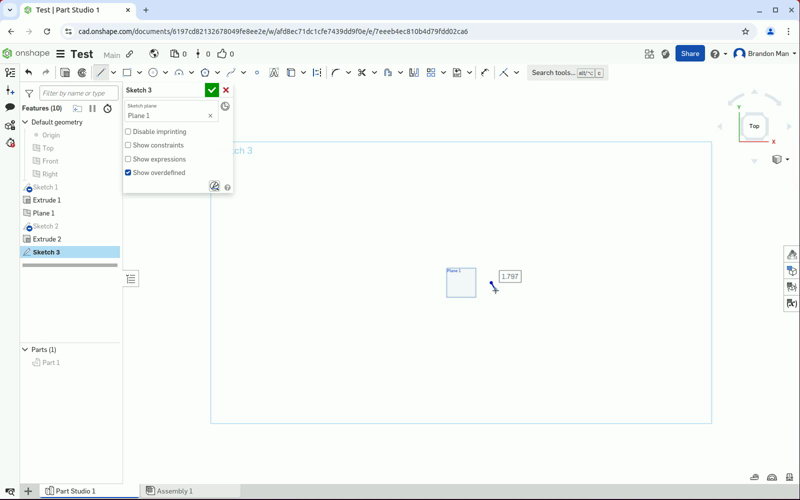
key_down(shift)
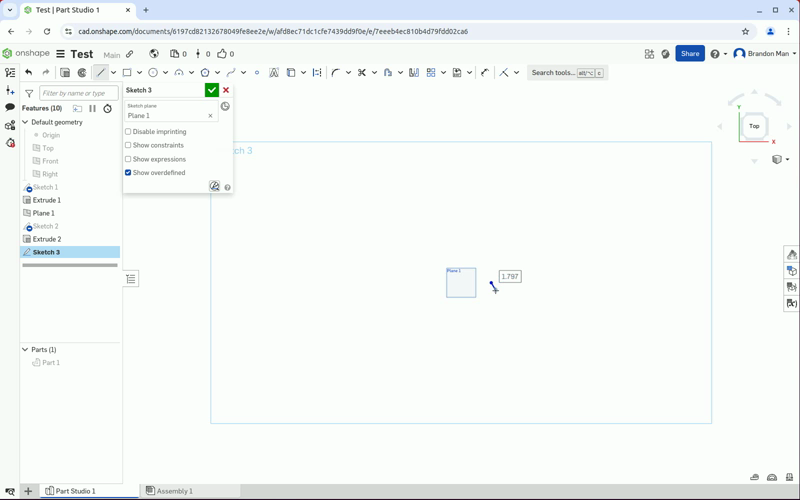
mouse_move(525, 290)
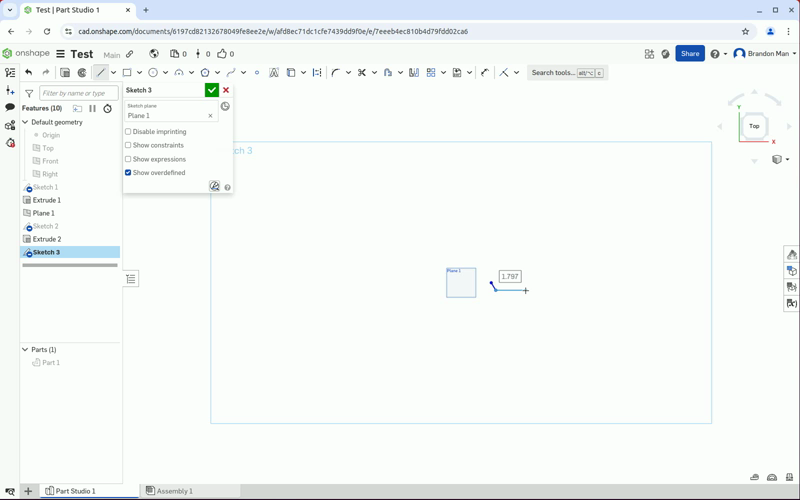
mouse_move(504, 290)
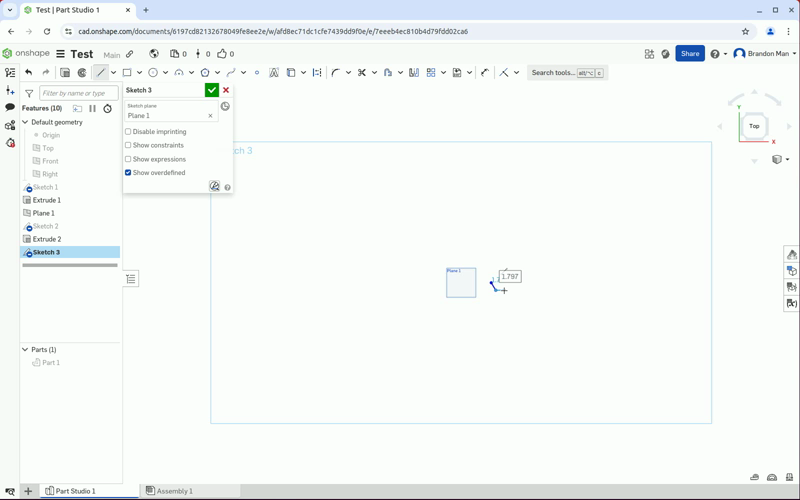
click(504, 290)
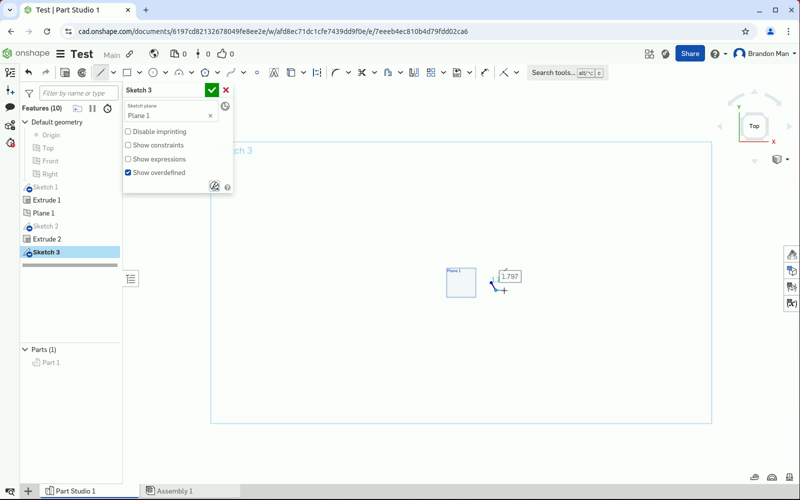
key_up(shift)
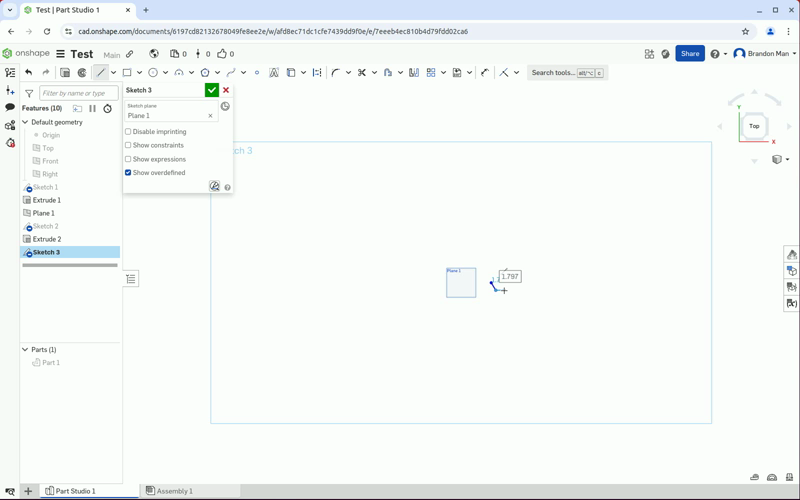
key_down(shift)
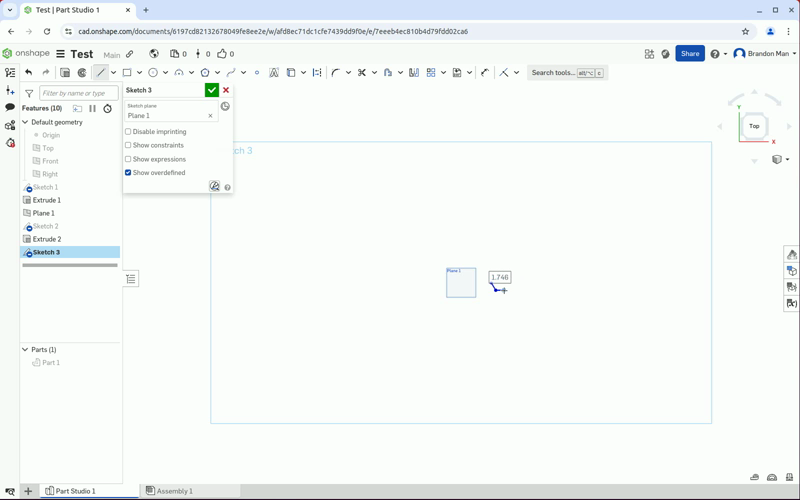
mouse_move(534, 290)
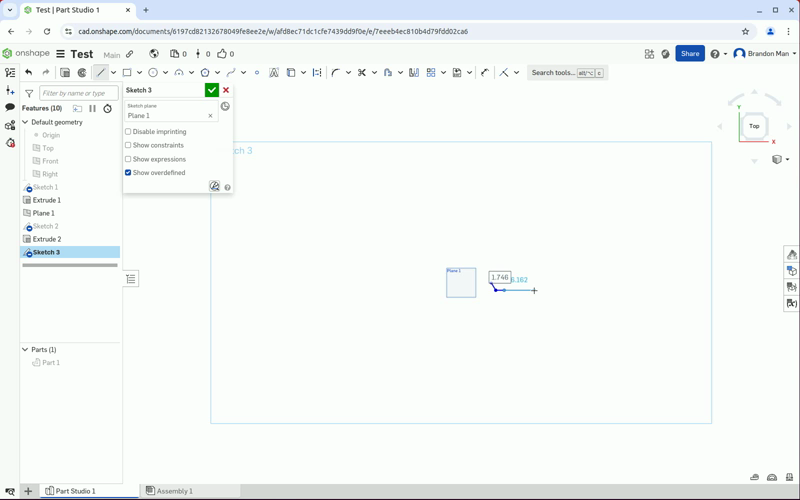
mouse_move(508, 282)
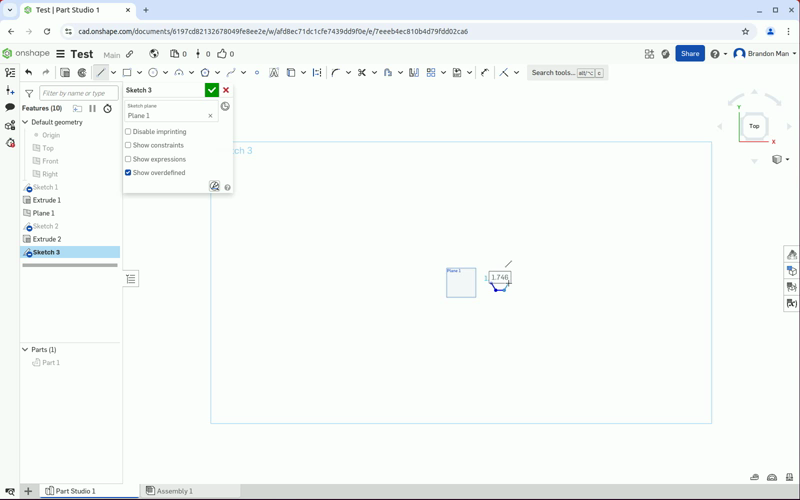
click(508, 282)
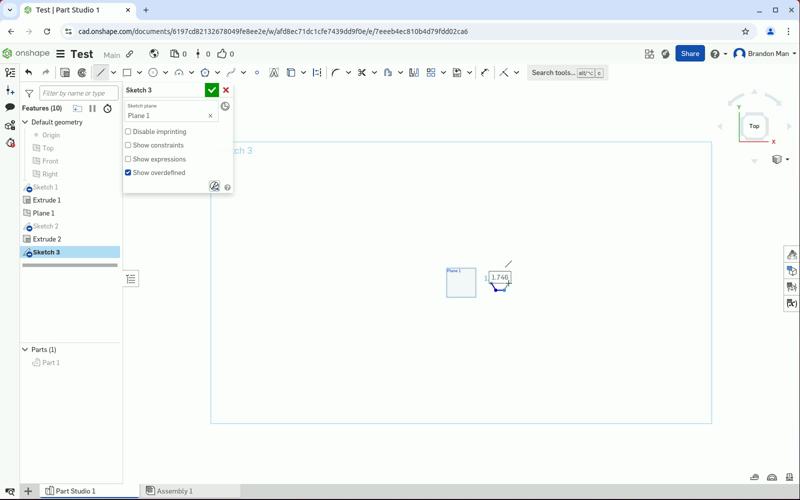
key_up(shift)
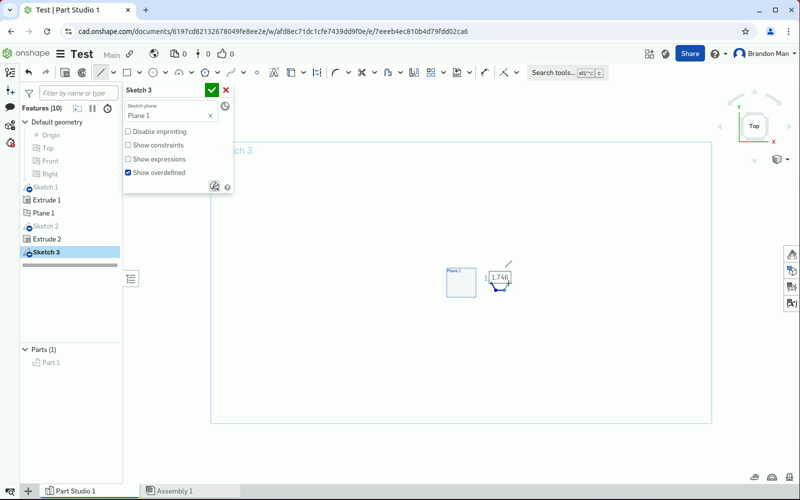
key_down(shift)
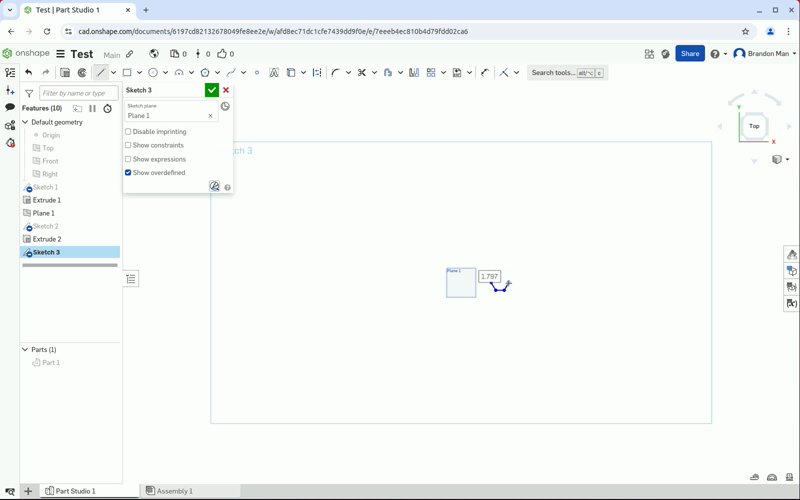
mouse_move(538, 282)
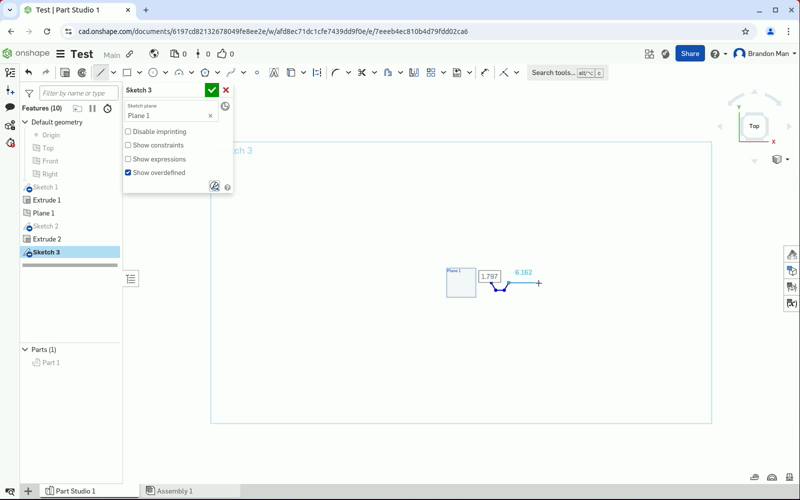
mouse_move(504, 275)
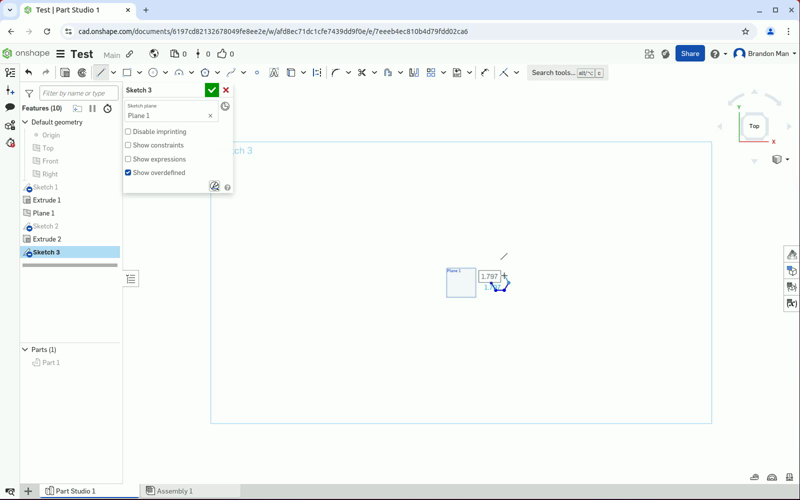
click(504, 275)
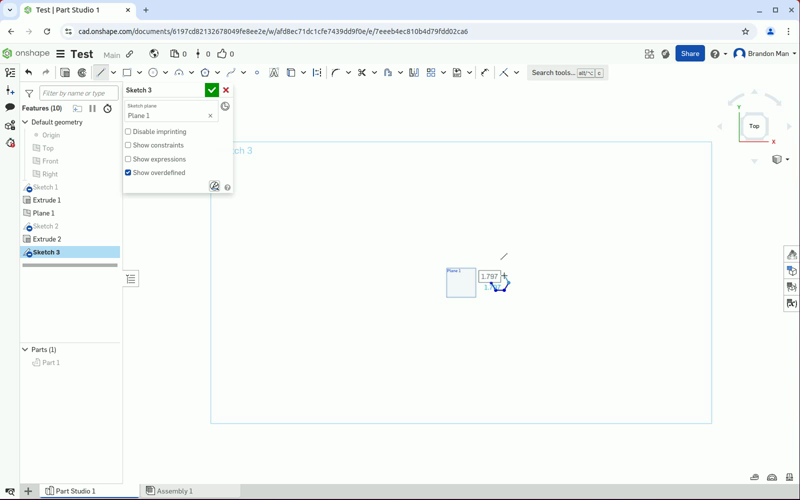
key_up(shift)
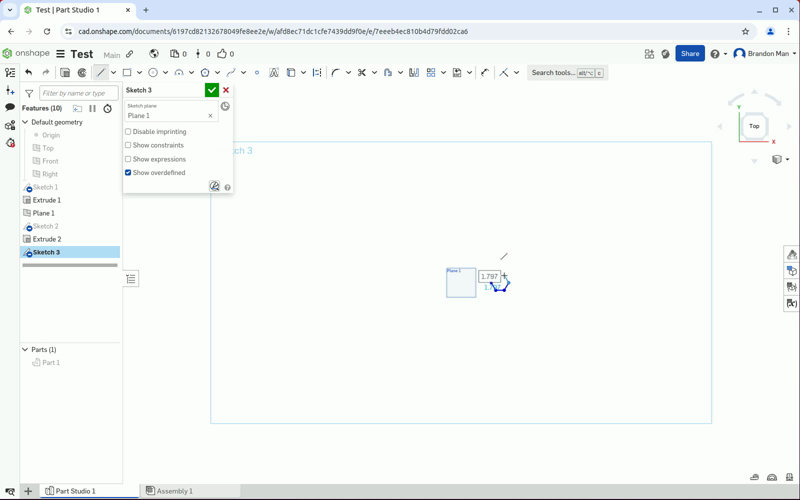
key_down(shift)
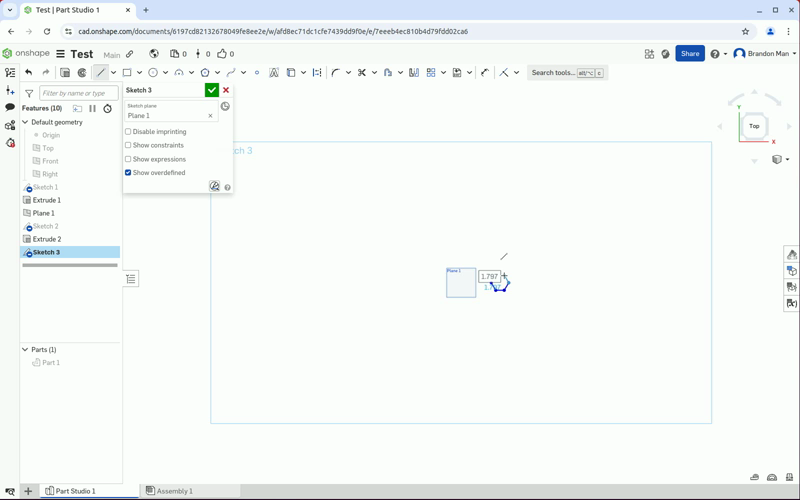
mouse_move(534, 275)
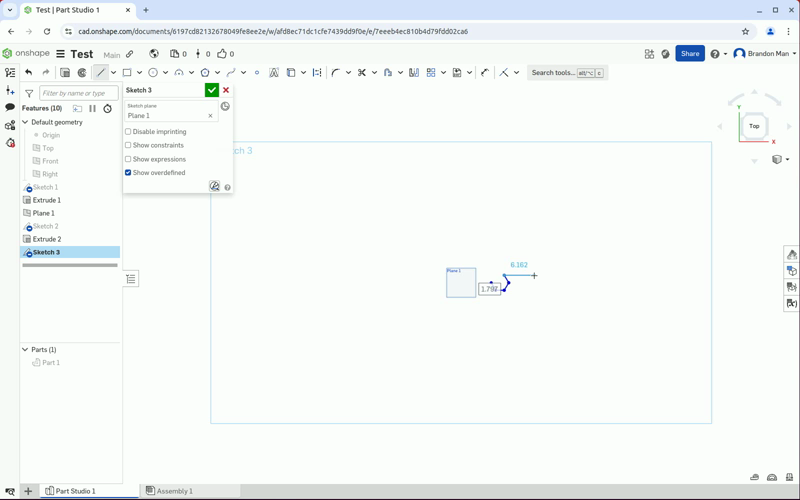
mouse_move(495, 275)
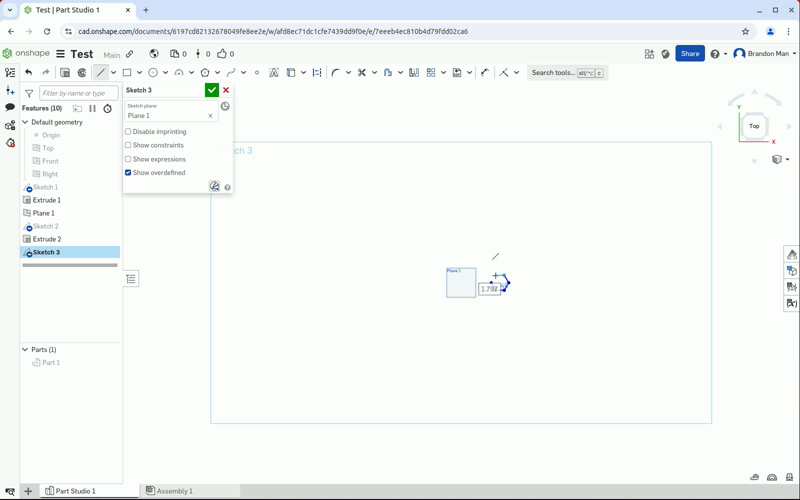
click(495, 275)
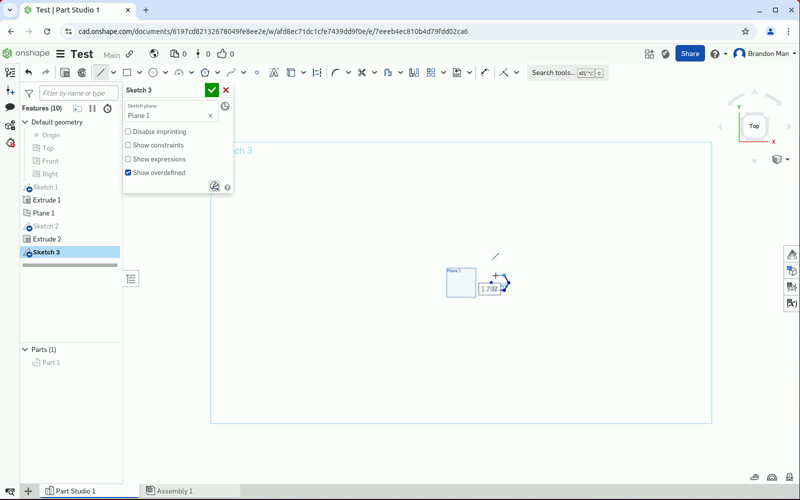
key_up(shift)
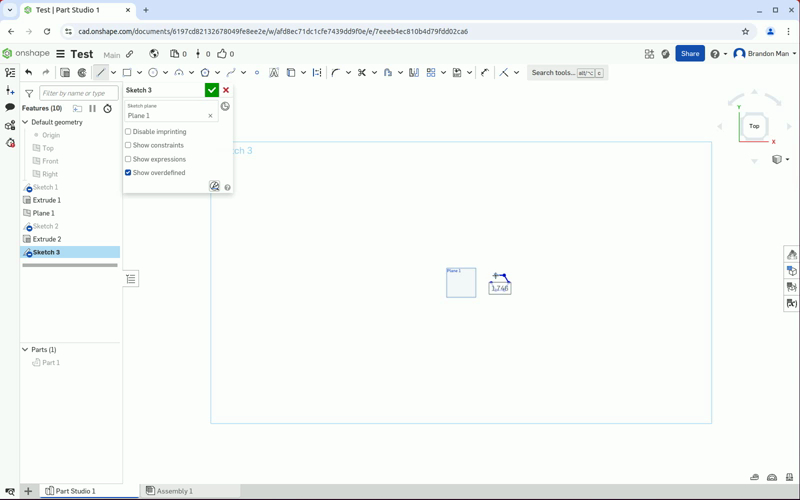
mouse_move(525, 275)
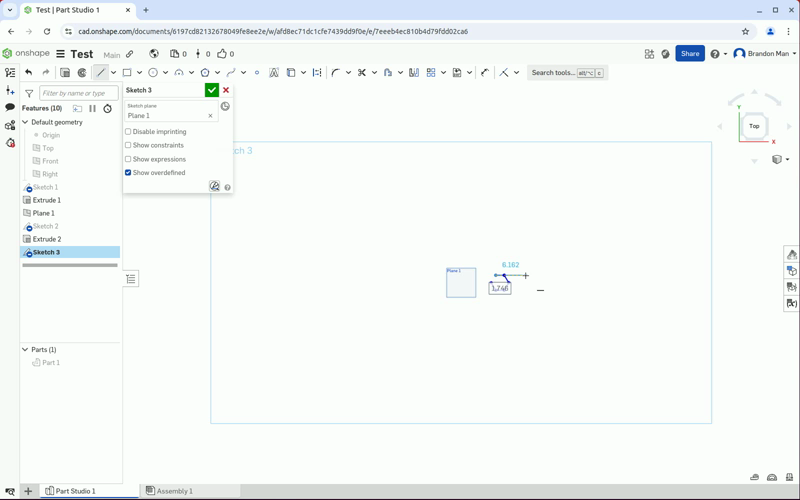
key_down(shift)
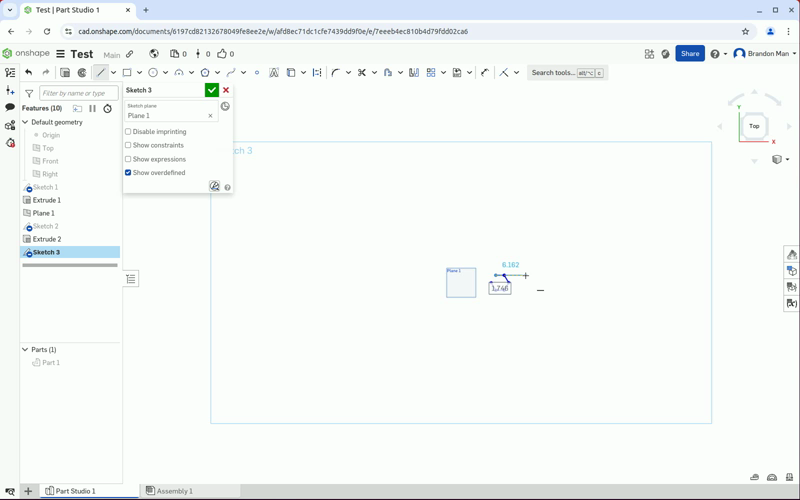
mouse_move(491, 282)
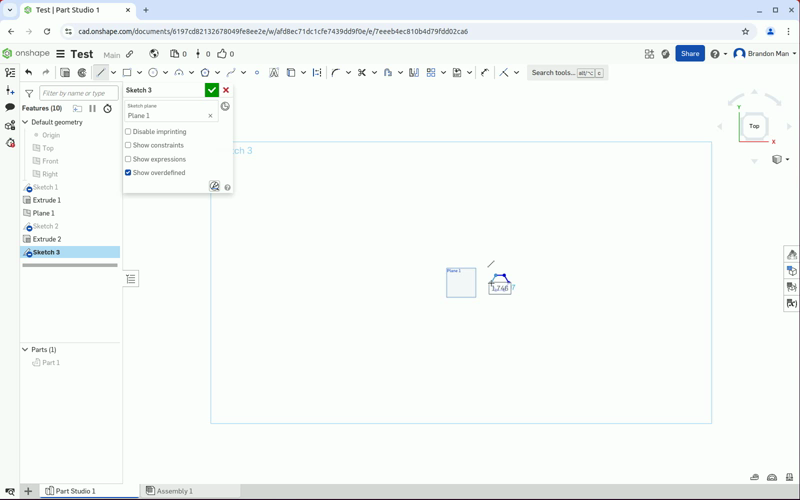
key_up(shift)
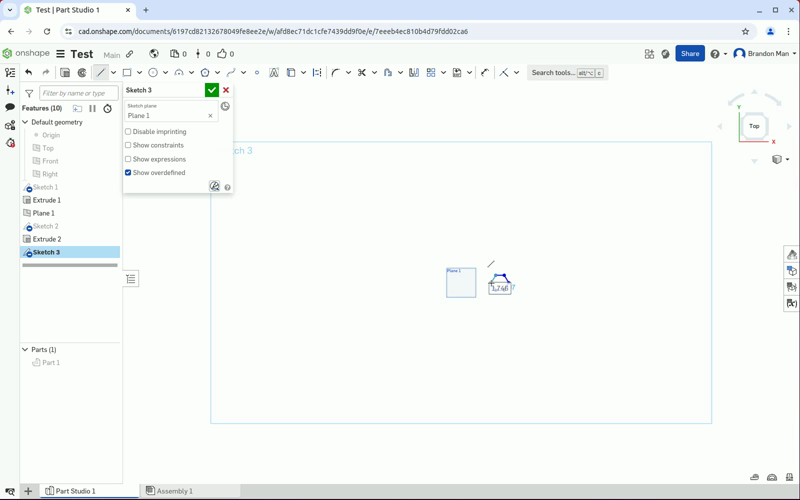
click(491, 282)
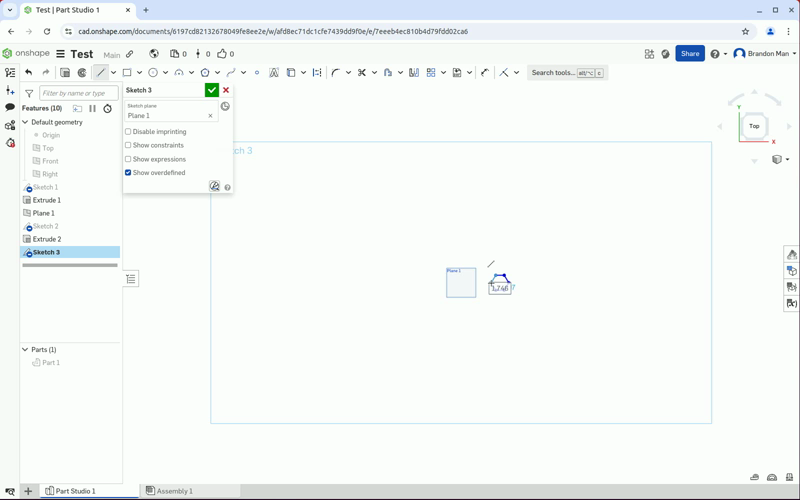
key(esc)
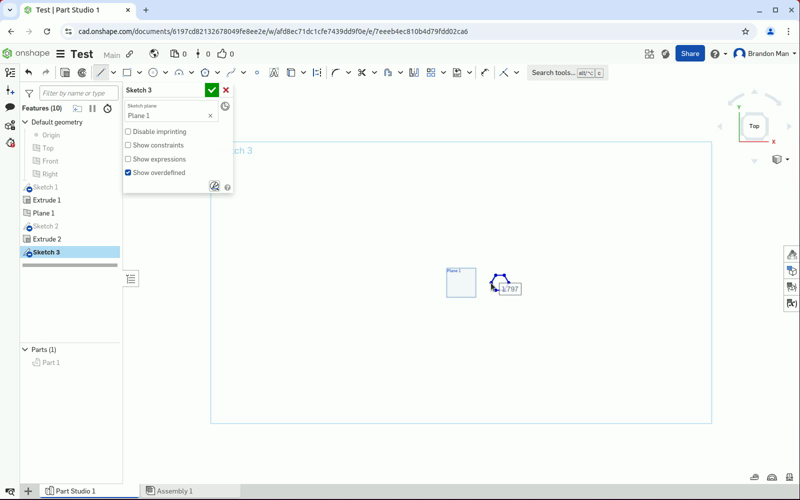
mouse_move(493, 282)
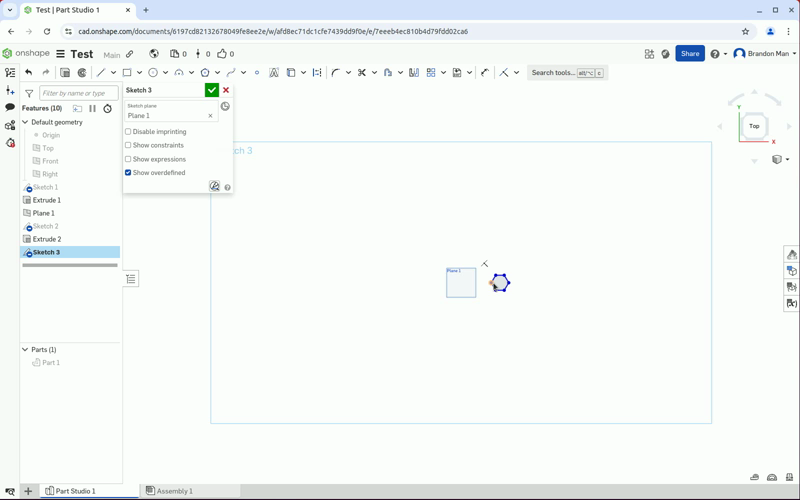
scroll(6)
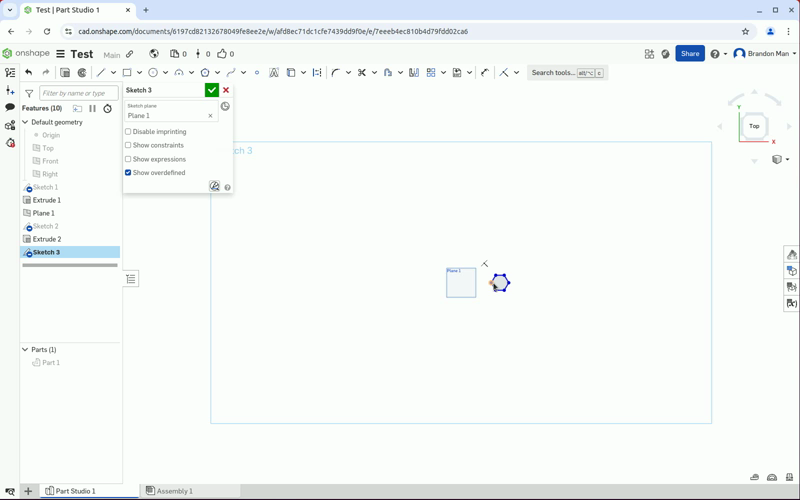
scroll(6)
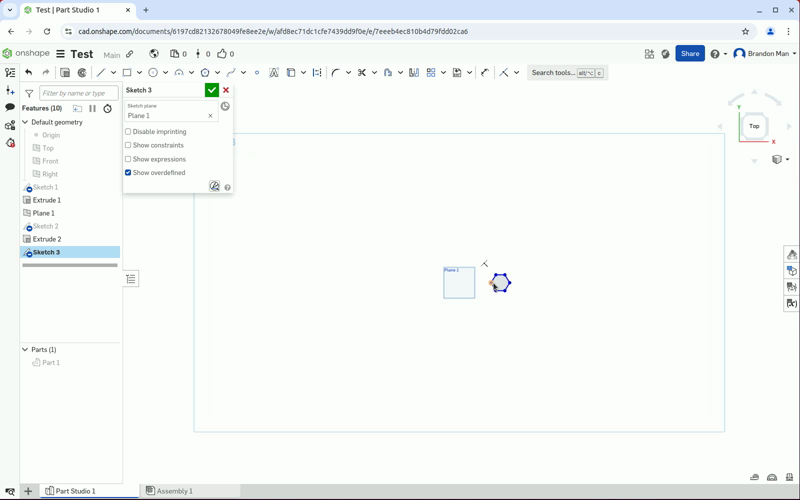
scroll(6)
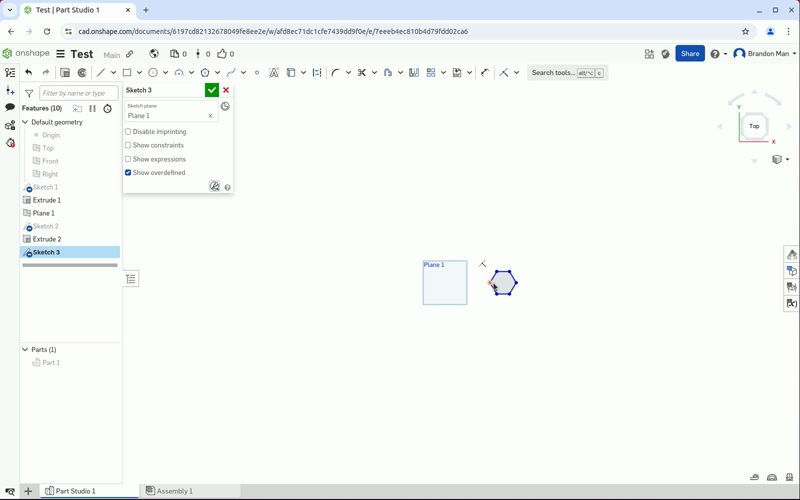
scroll(6)
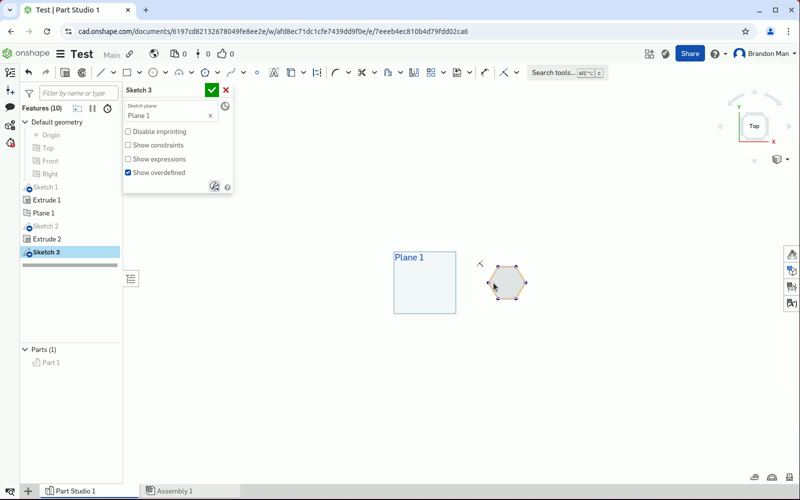
scroll(6)
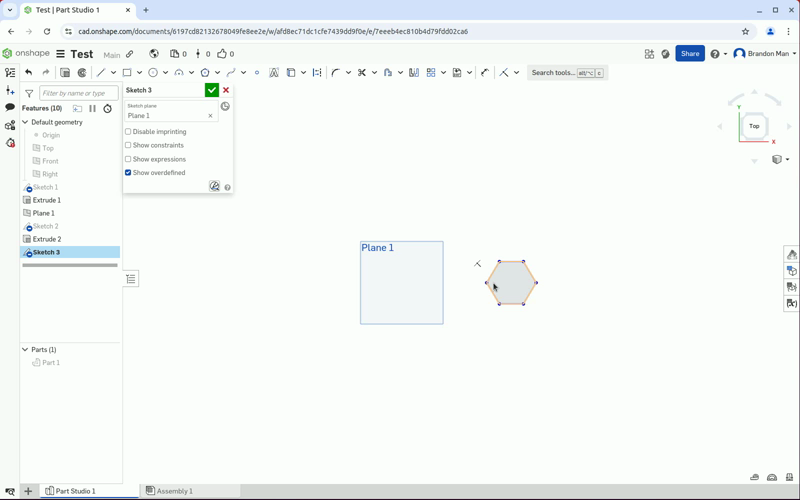
scroll(6)
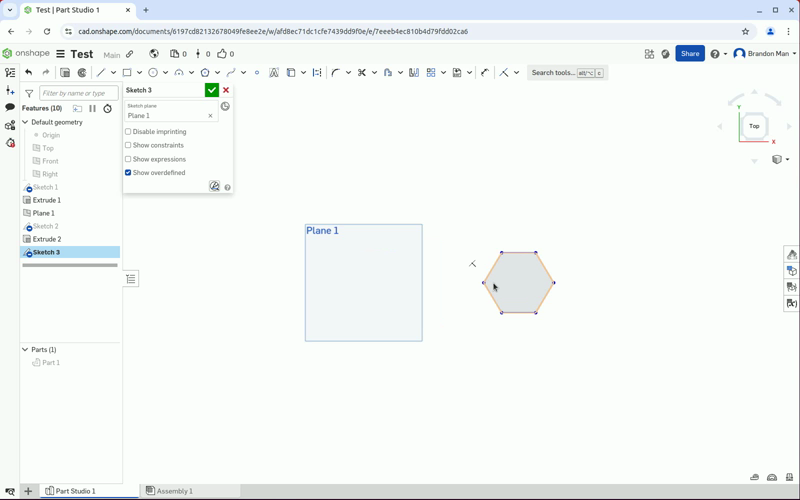
scroll(6)
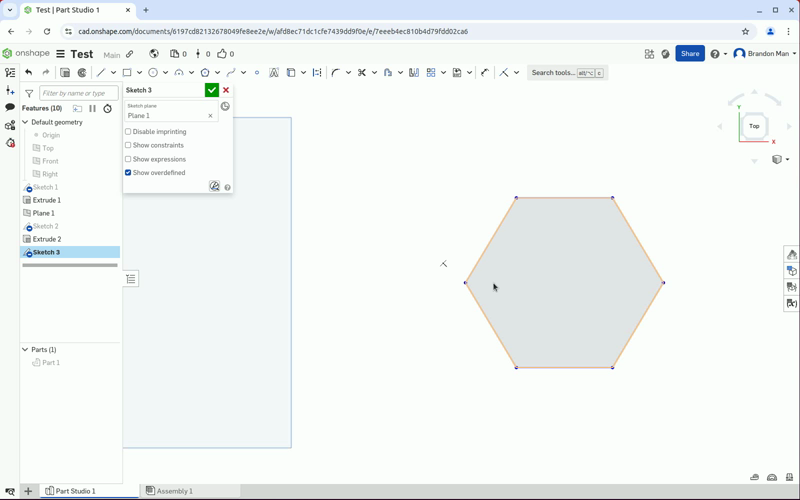
click(493, 282)
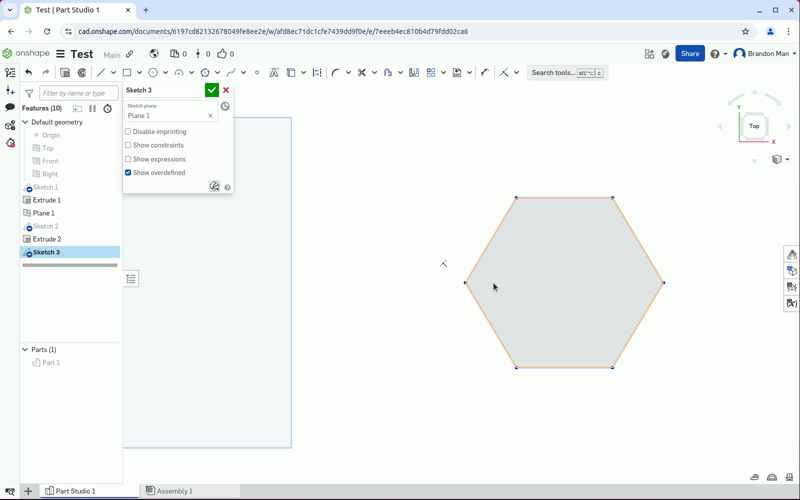
scroll(-6)
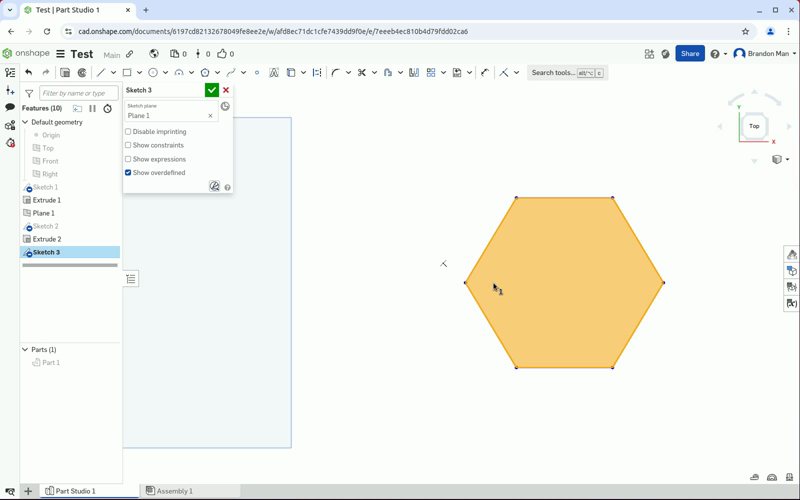
scroll(-6)
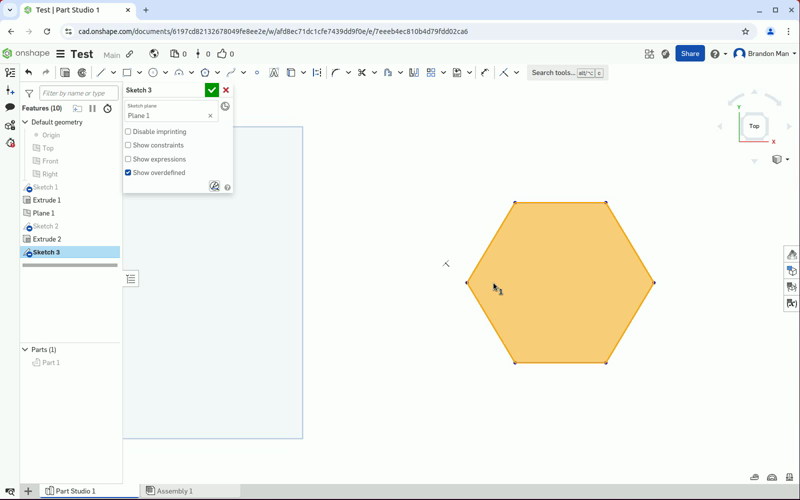
scroll(-6)
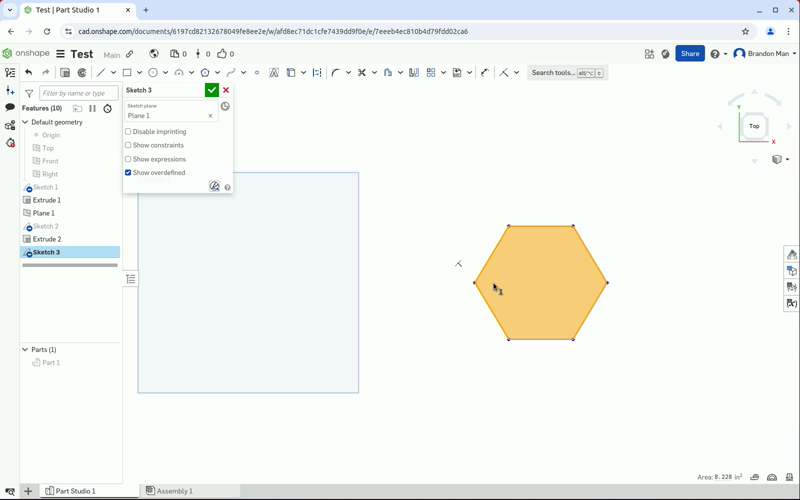
scroll(-6)
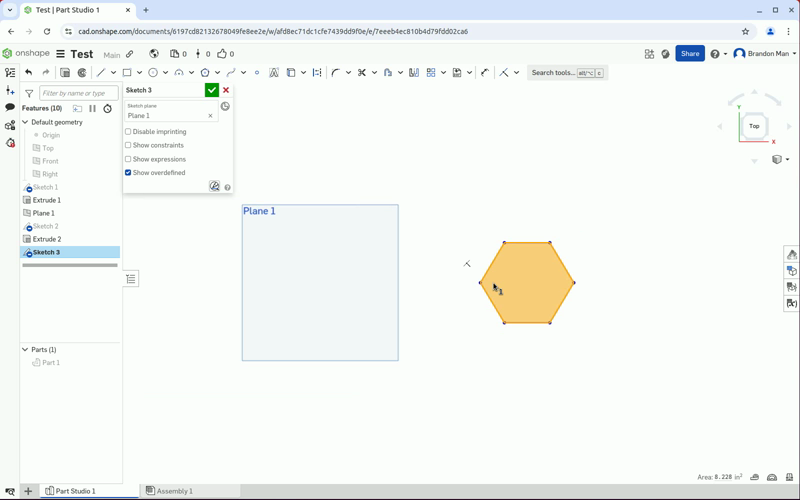
scroll(-6)
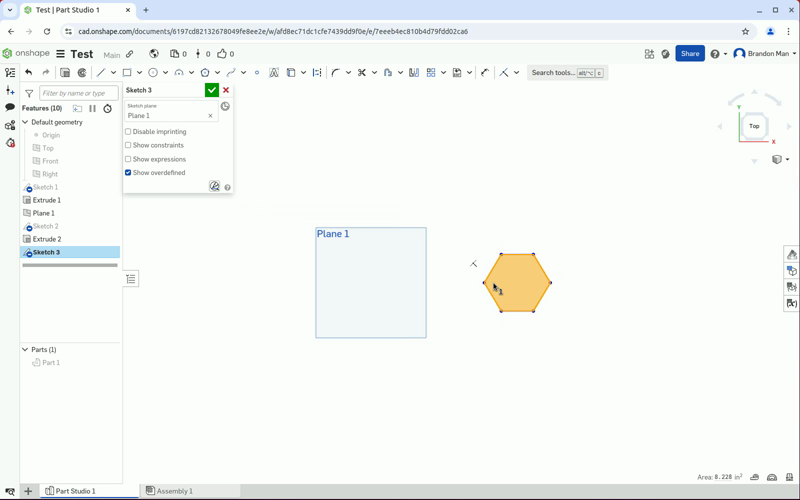
scroll(-6)
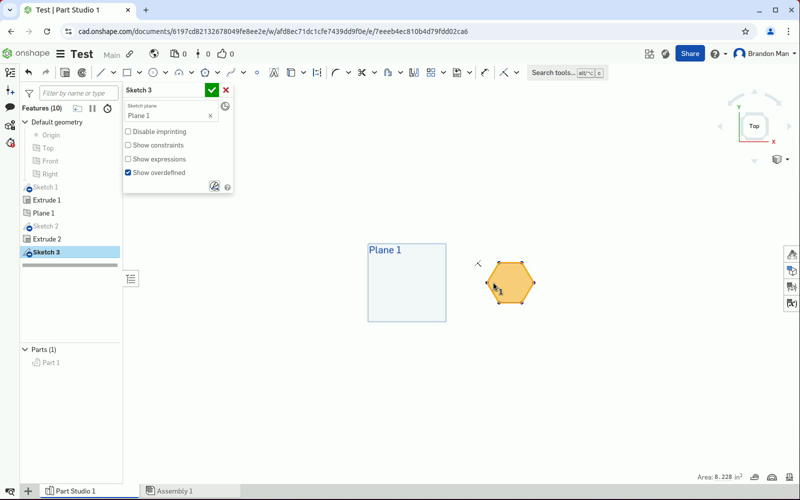
scroll(-6)
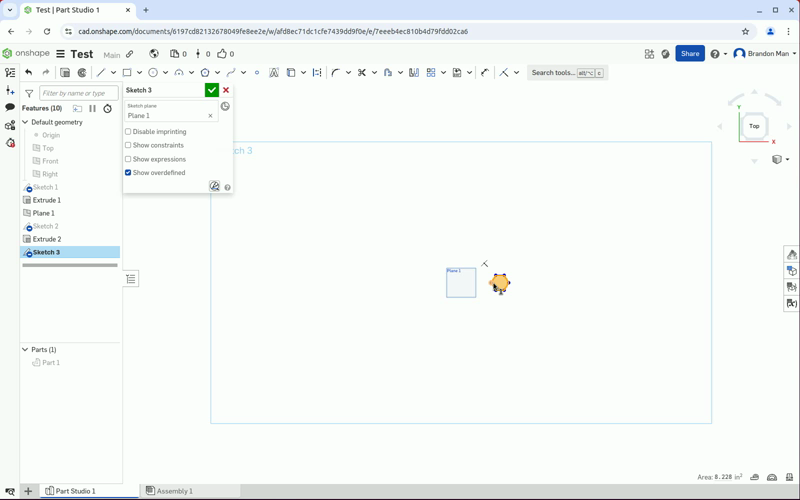
mouse_move(73, 352)
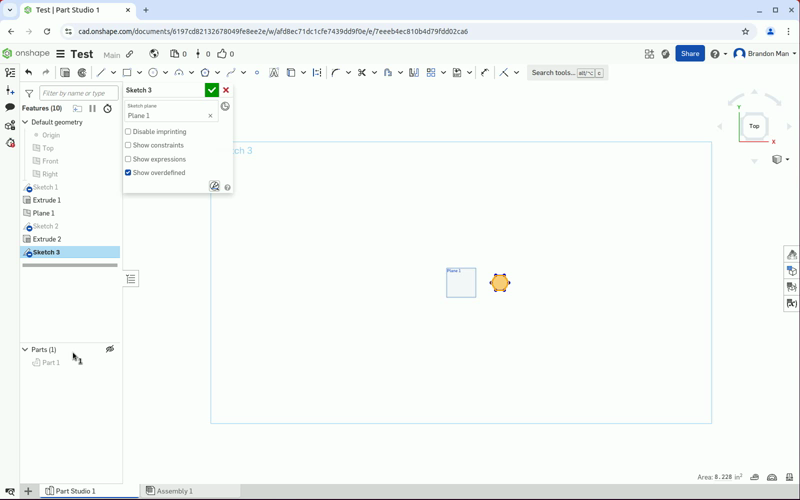
key(shift+y)
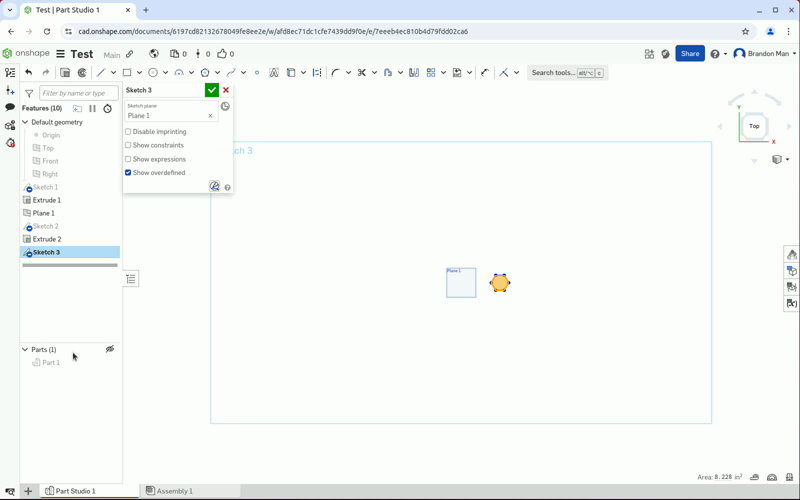
key(shift+e)
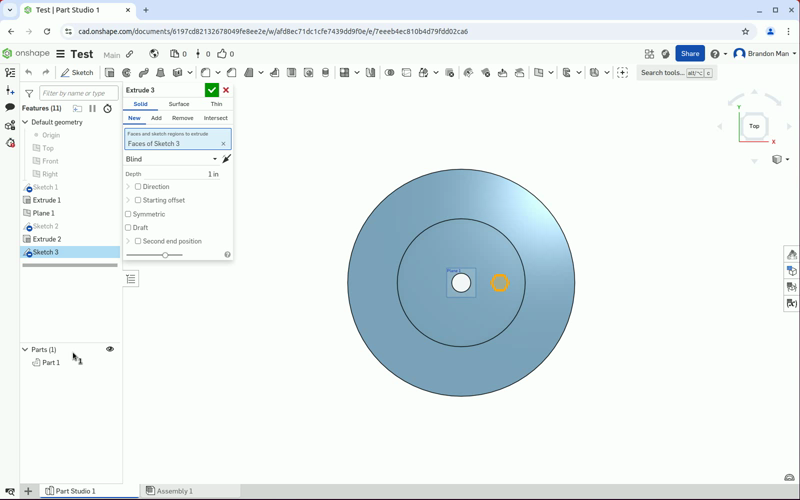
mouse_move(143, 106)
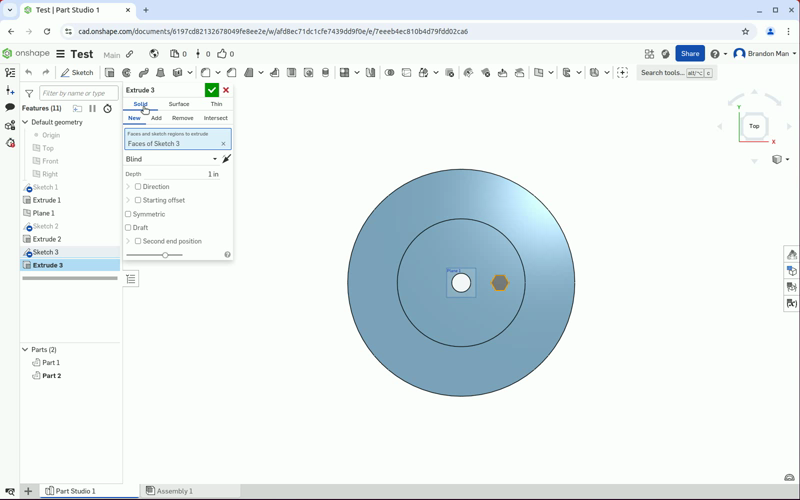
click(143, 106)
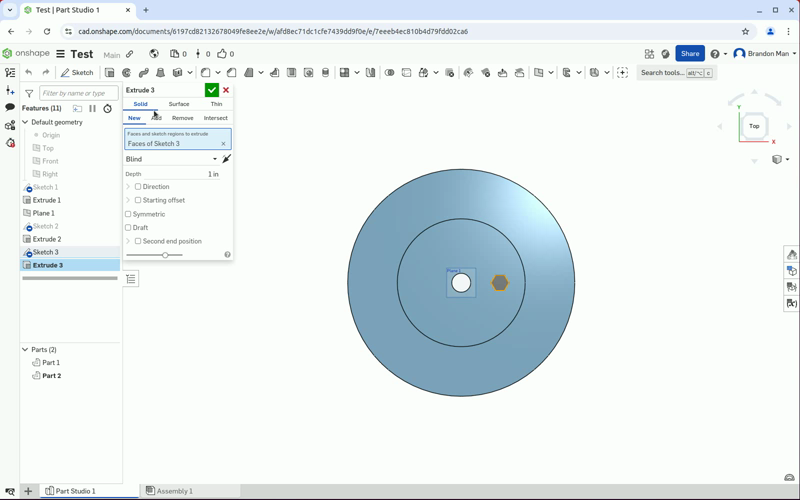
mouse_move(186, 120)
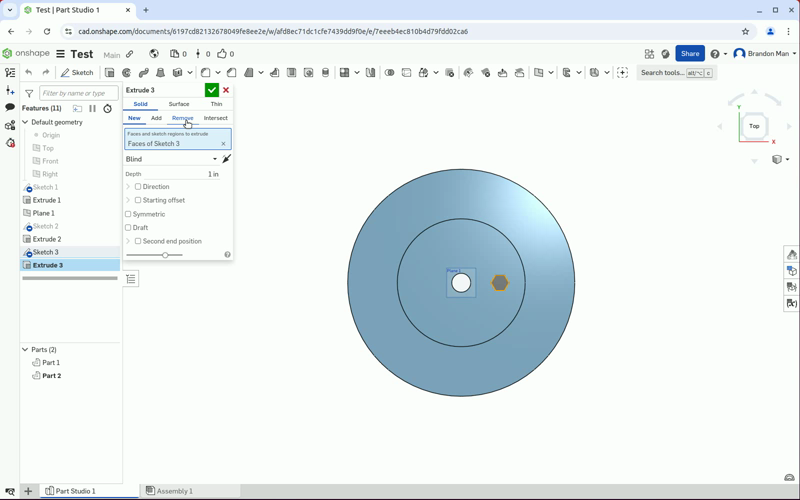
click(186, 120)
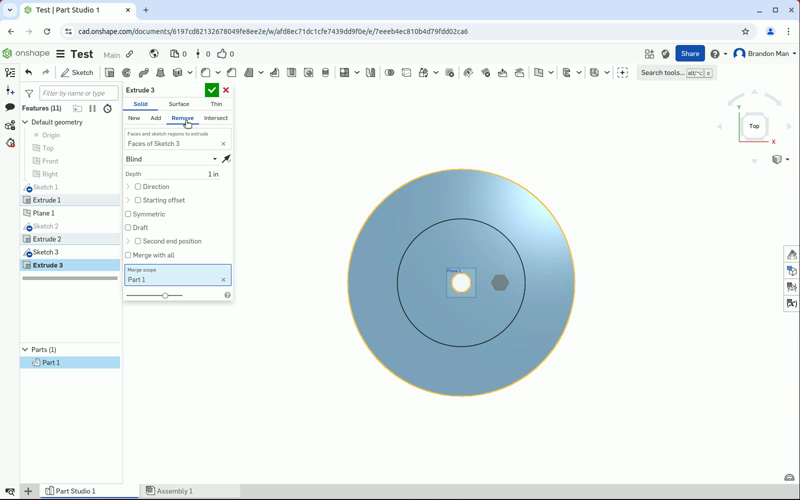
key(tab, 4)
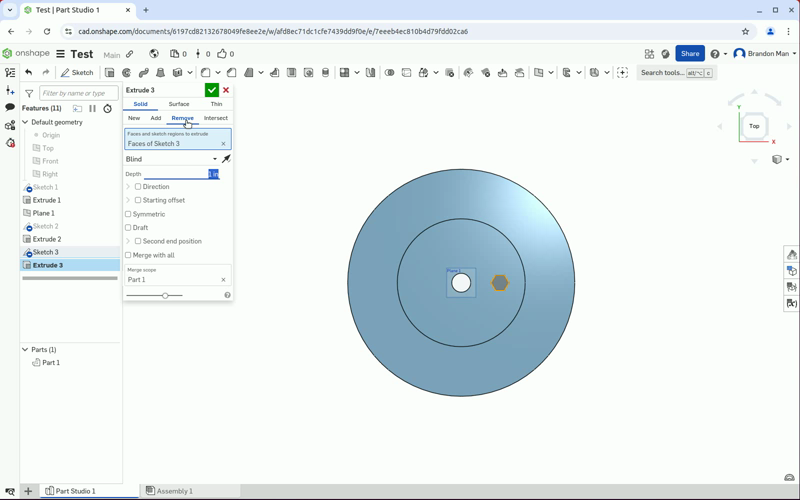
text(14.924)
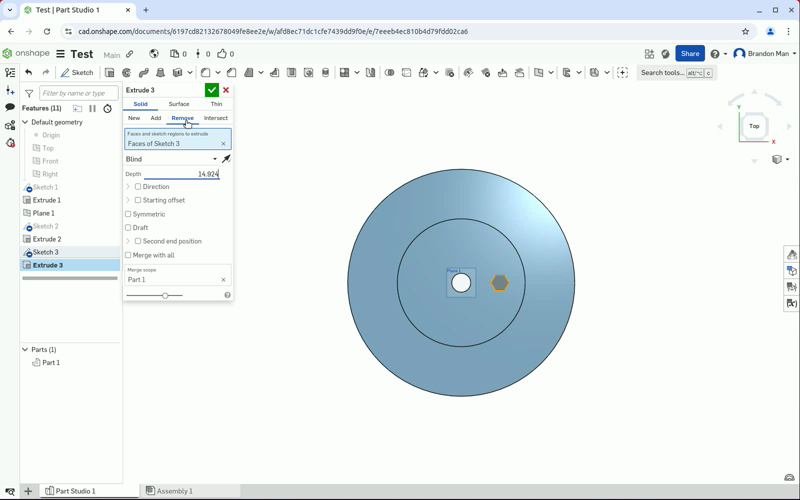
key(tab, 6)
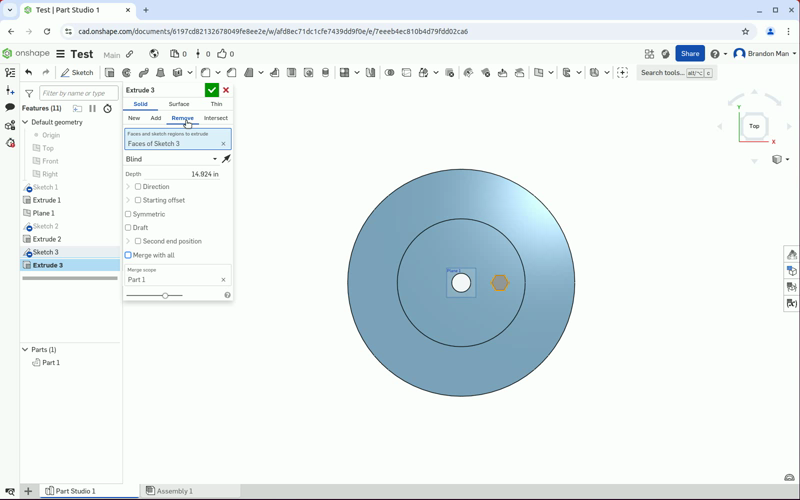
key(space)
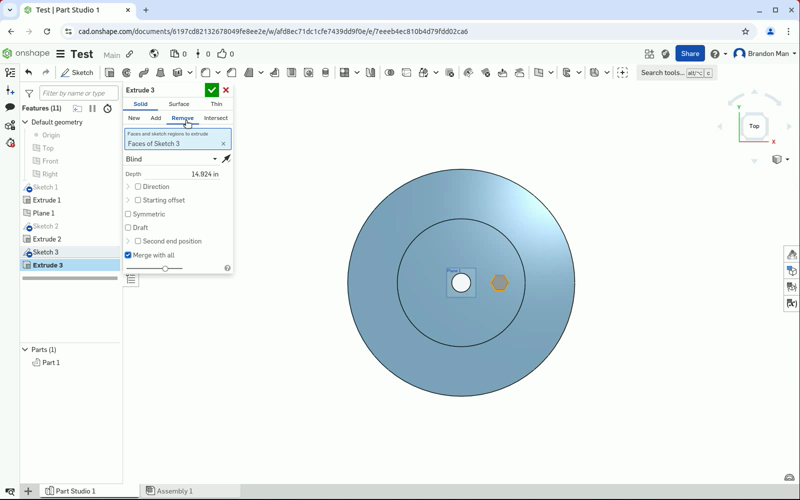
key(enter)
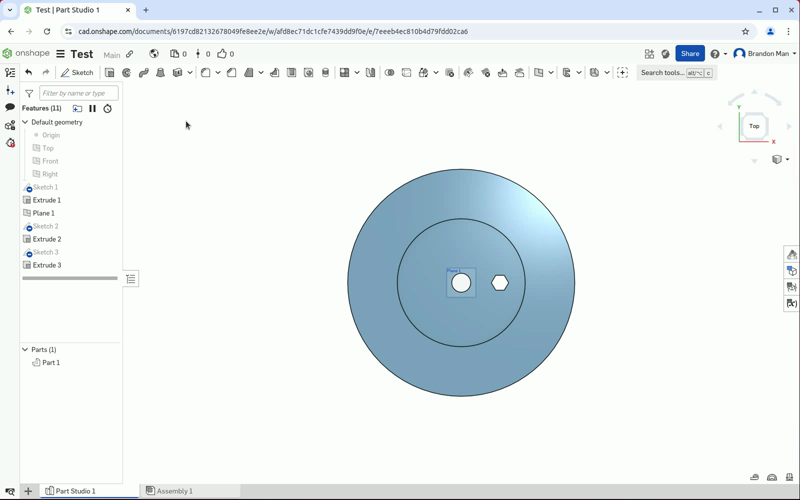
key(shift+h)
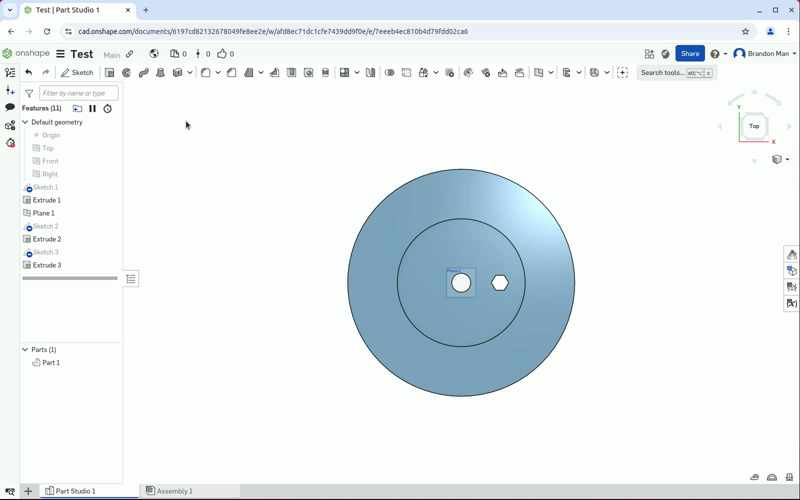
key(shift+h)
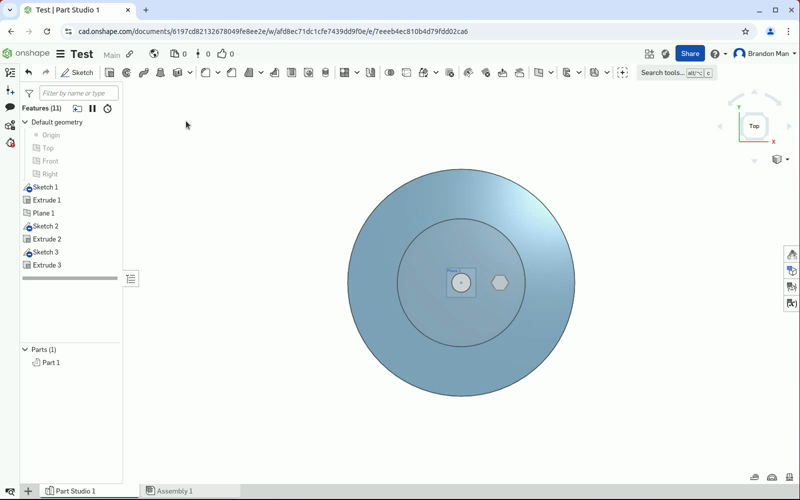
key(shift+7)
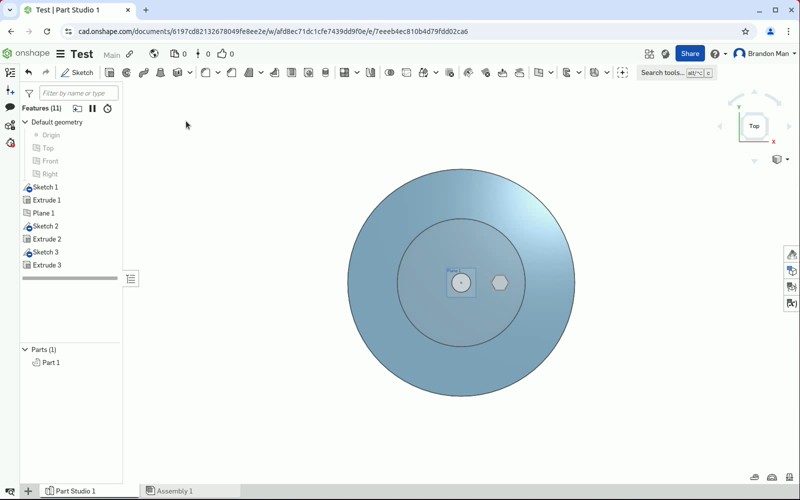
key(up, 3)
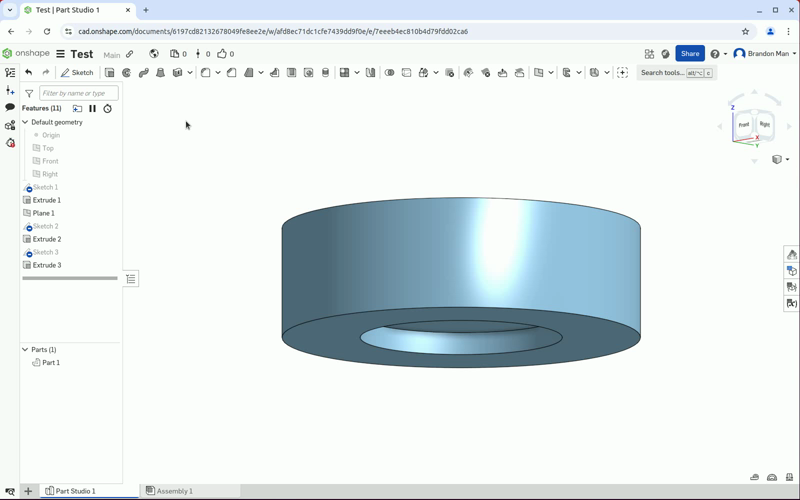
key(left, 3)
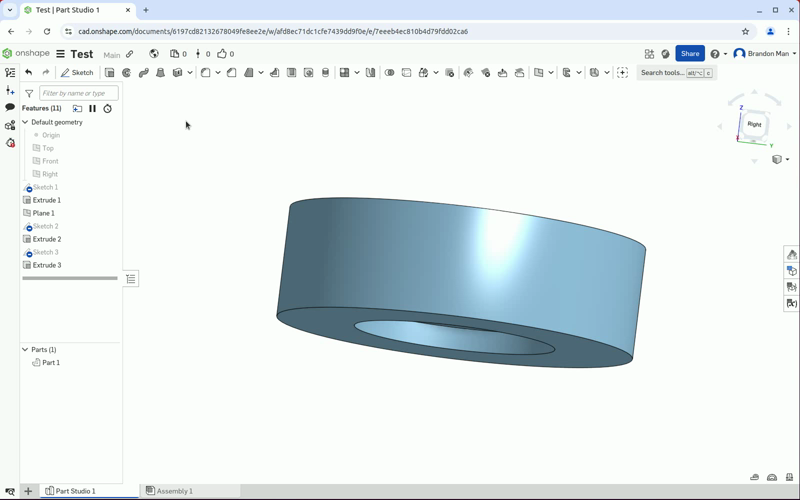
key(right, 3)
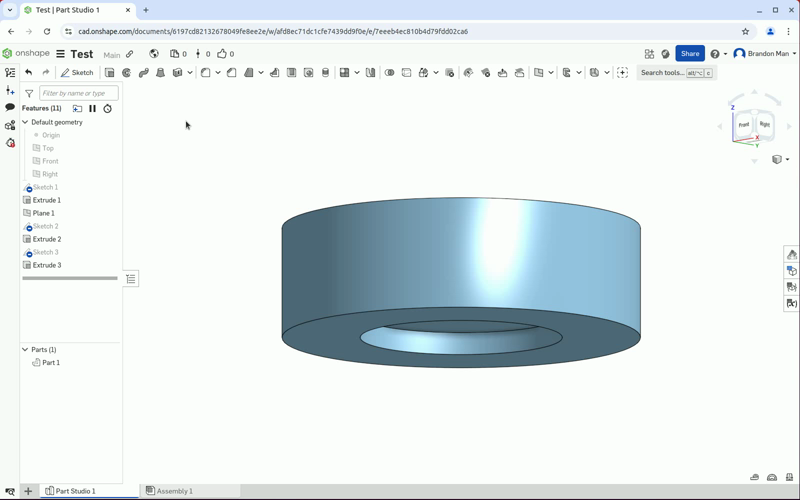
key(down, 3)
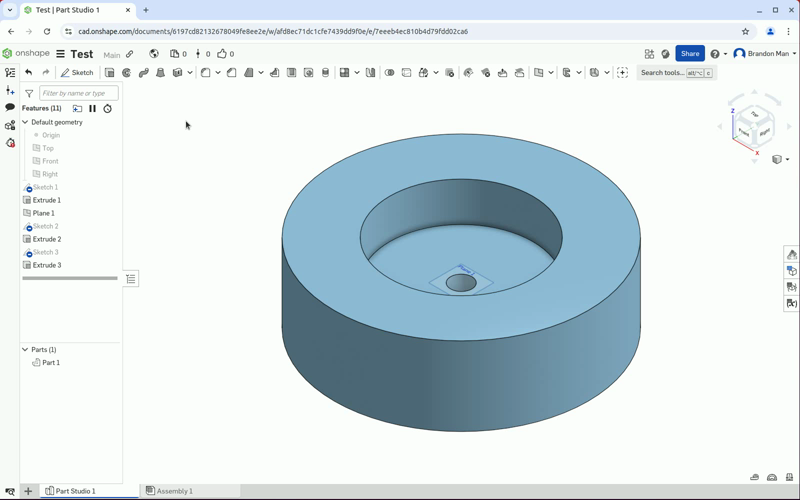
mouse_move(73, 189)
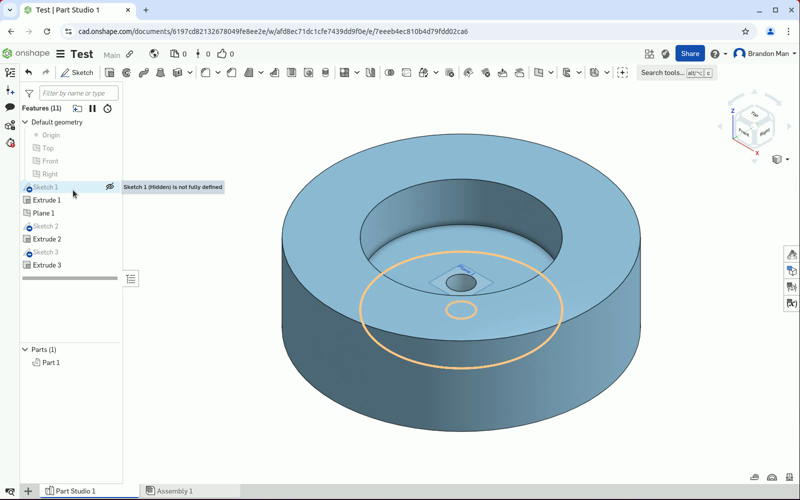
click(73, 189)